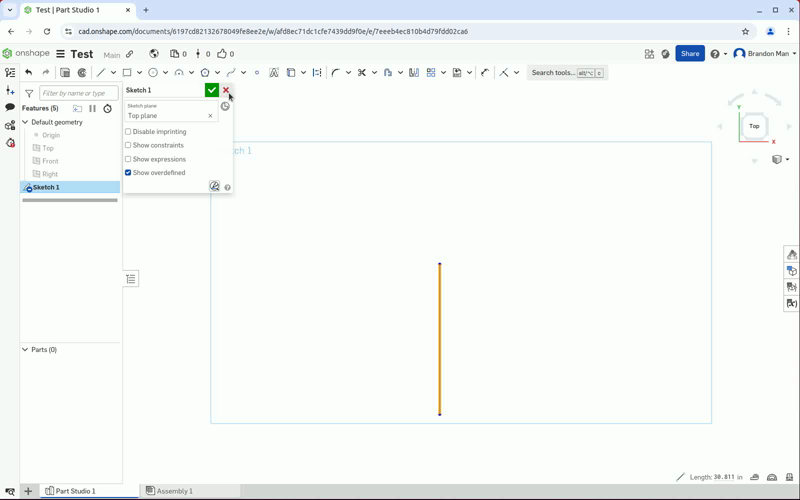
key(shift+h)
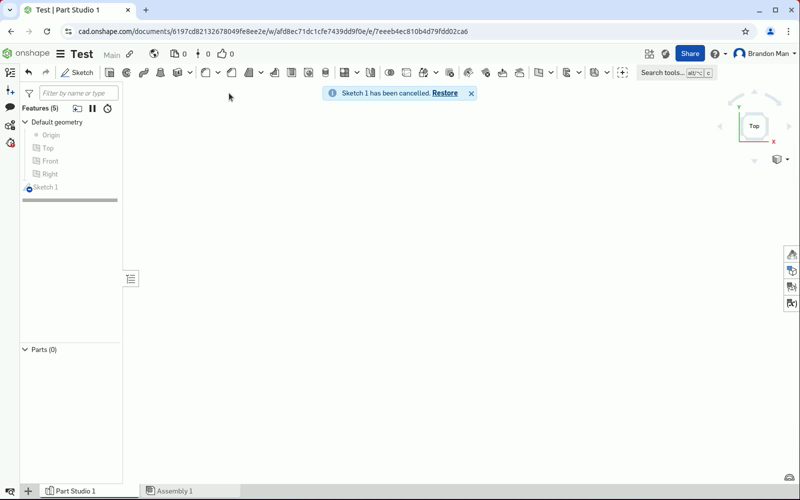
mouse_move(73, 352)
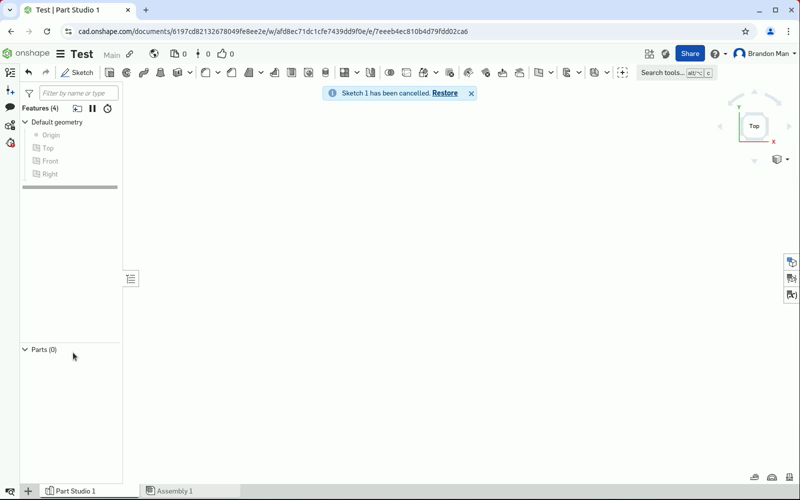
key(y)
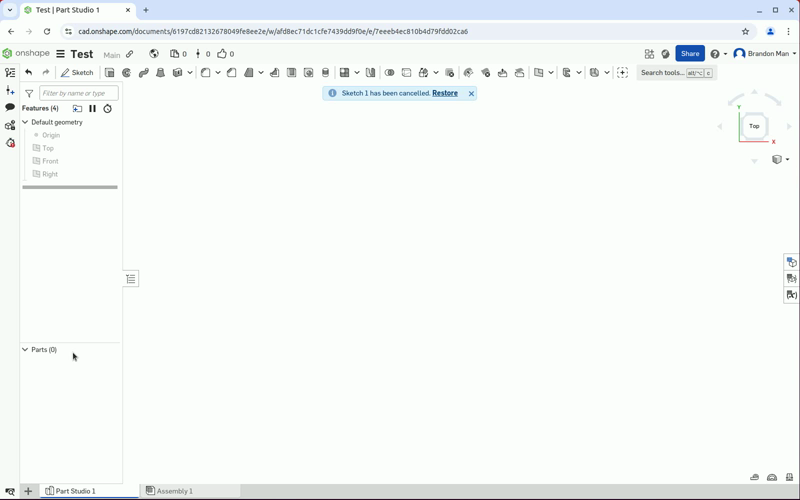
key(shift+p)
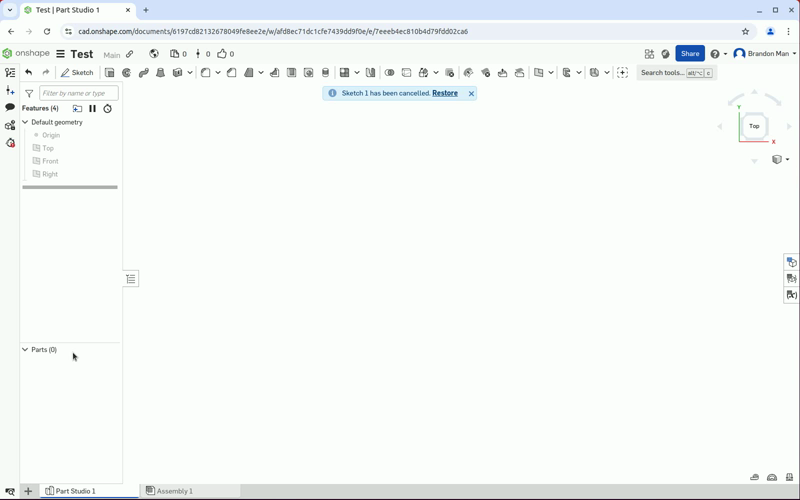
key(space)
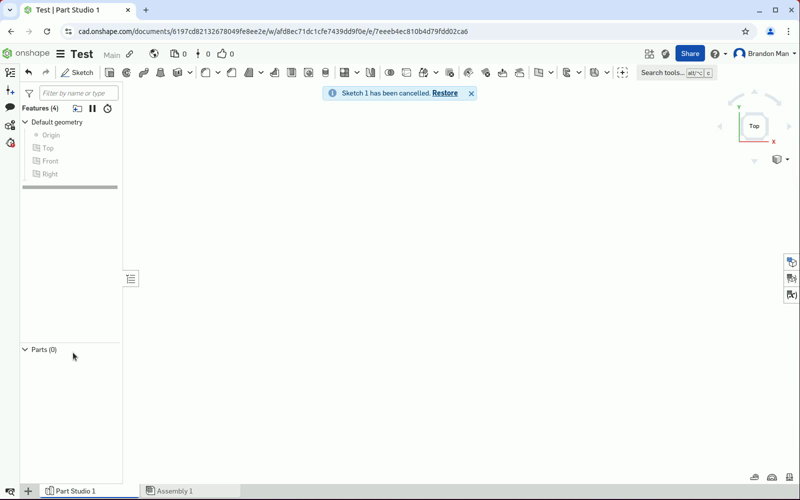
key_down(shift)
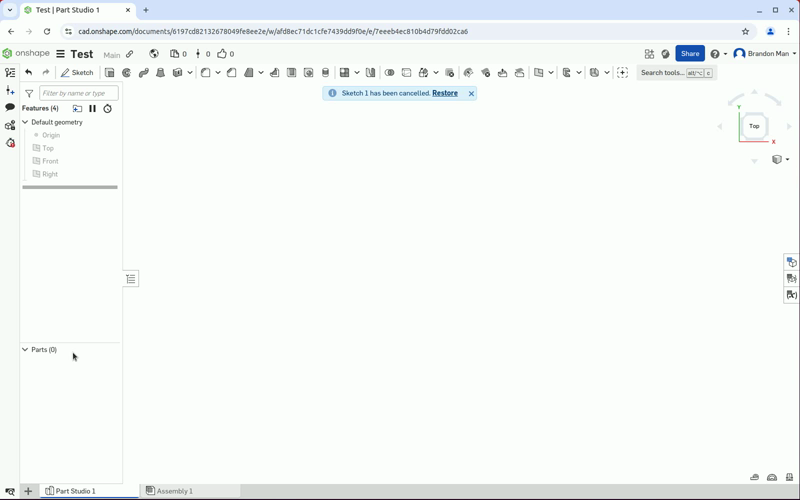
key(up)
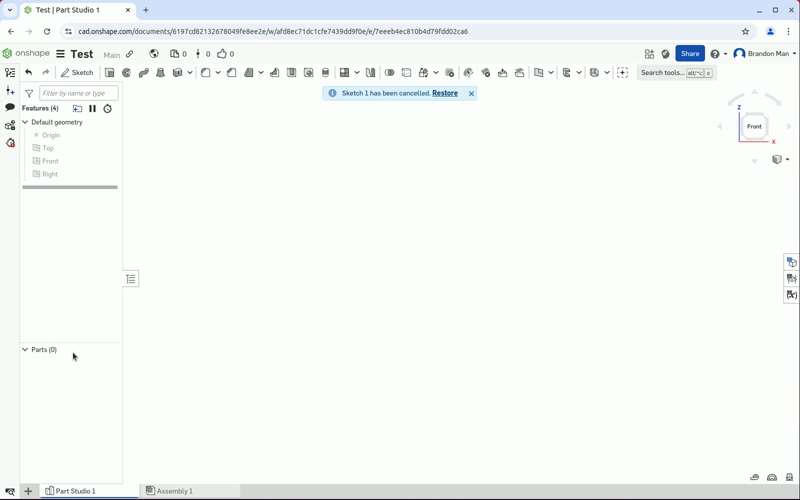
key_up(shift)
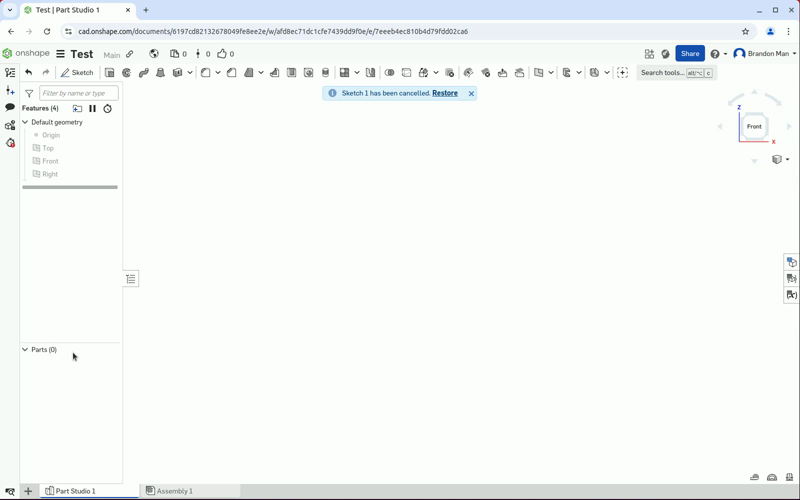
mouse_move(73, 352)
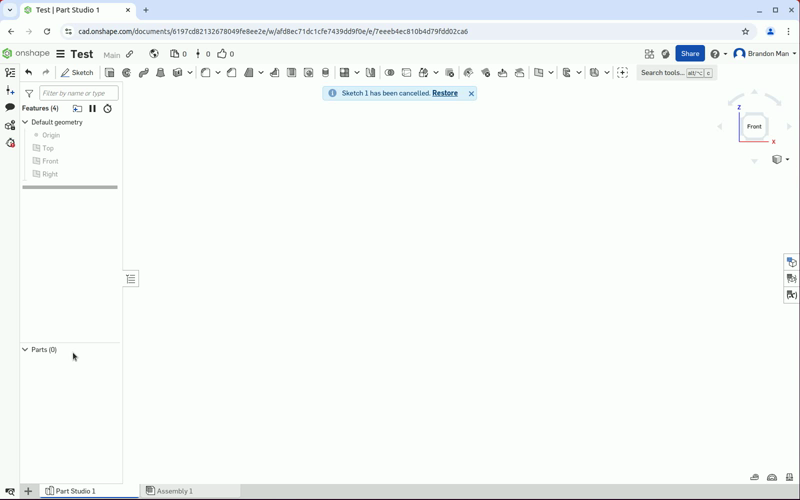
key(shift+y)
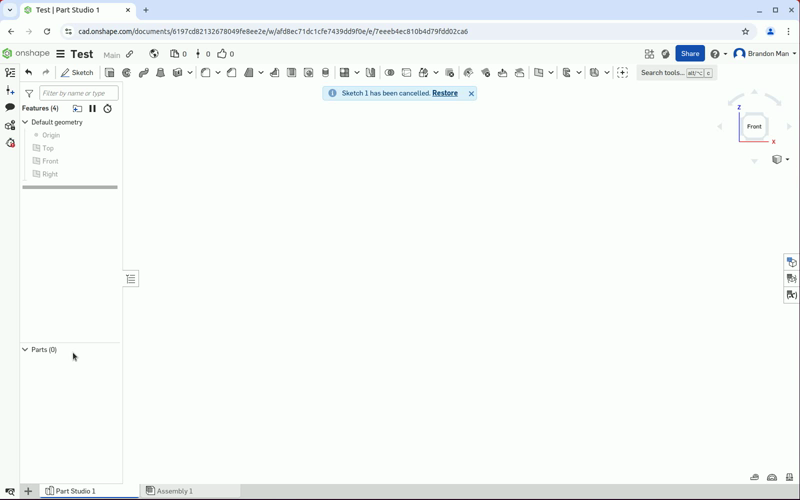
key(shift+s)
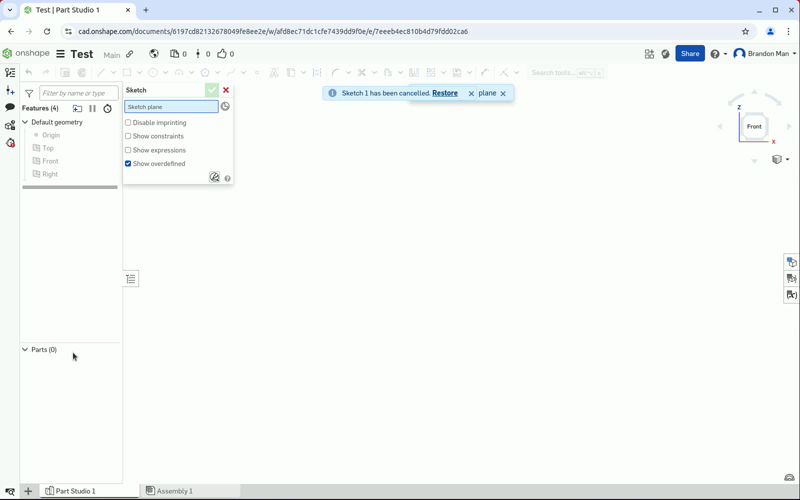
mouse_move(73, 163)
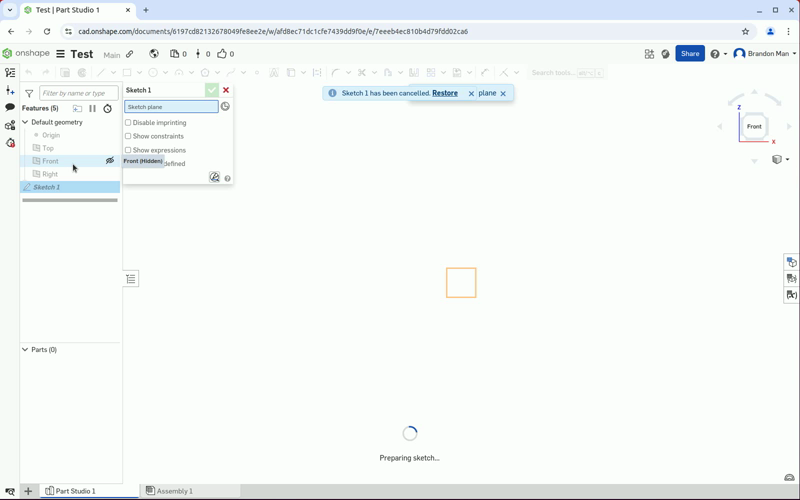
click(73, 163)
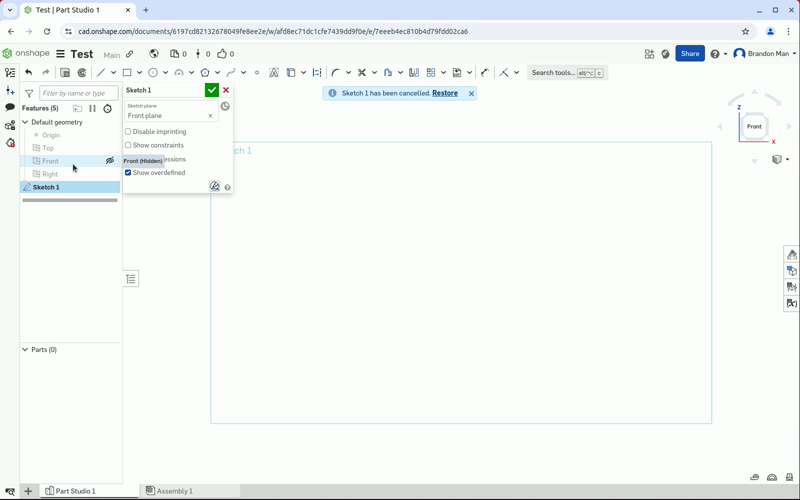
mouse_move(73, 352)
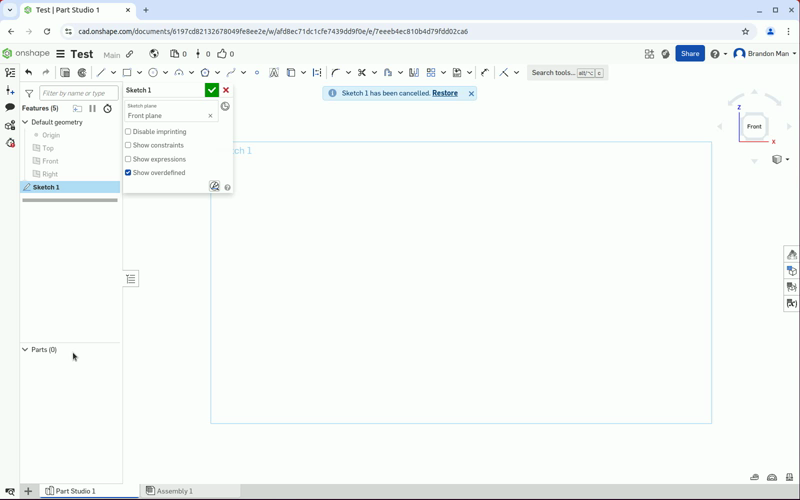
key(y)
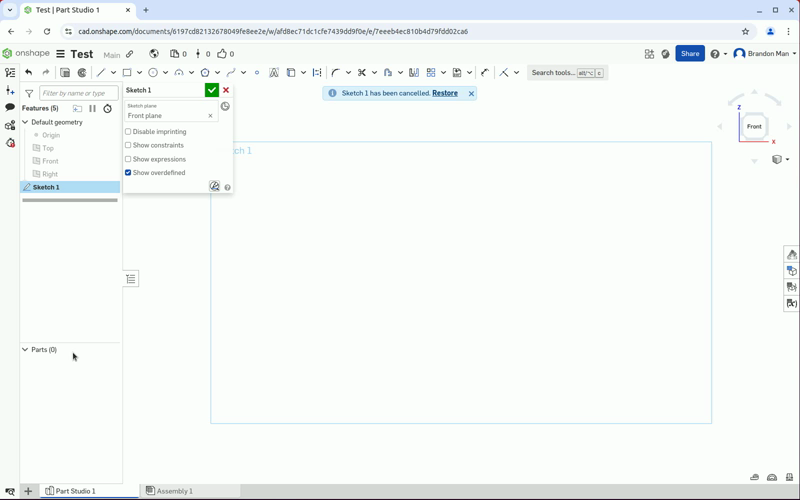
key(l)
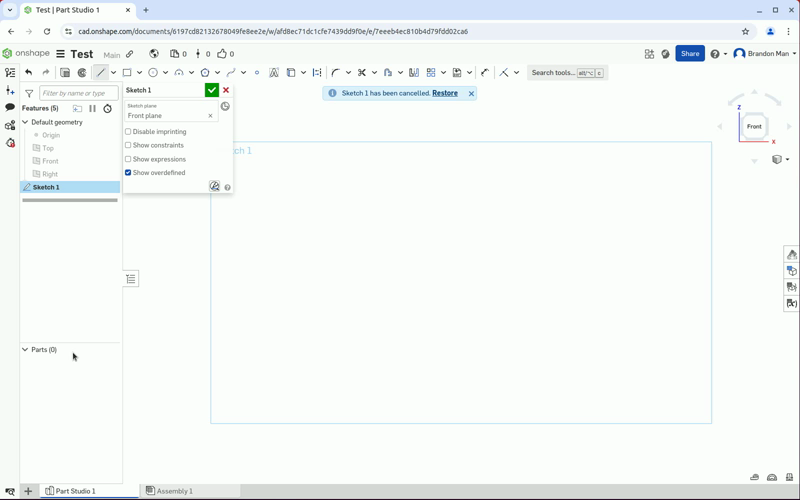
key_down(shift)
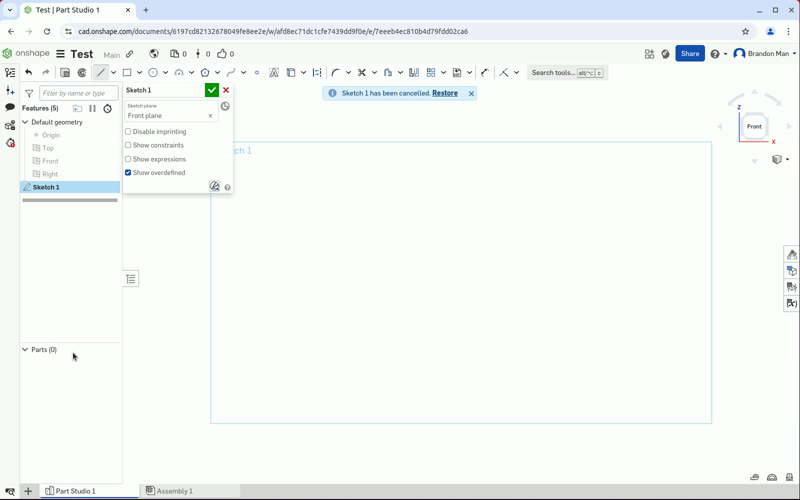
mouse_move(460, 282)
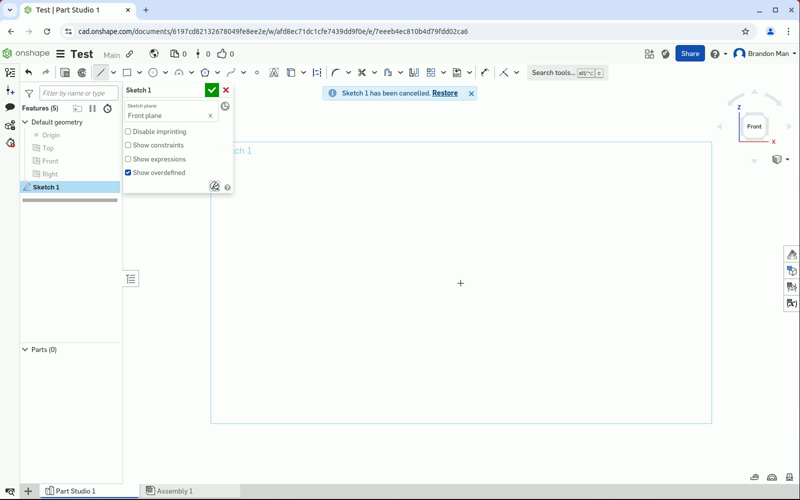
click(460, 282)
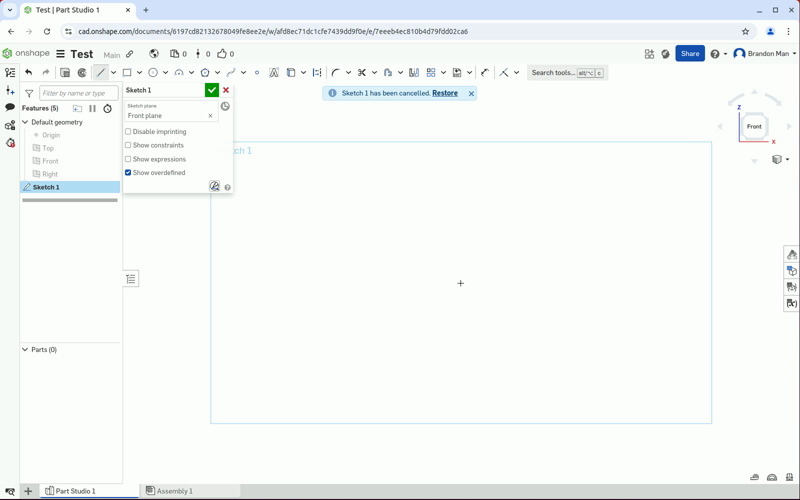
key_up(shift)
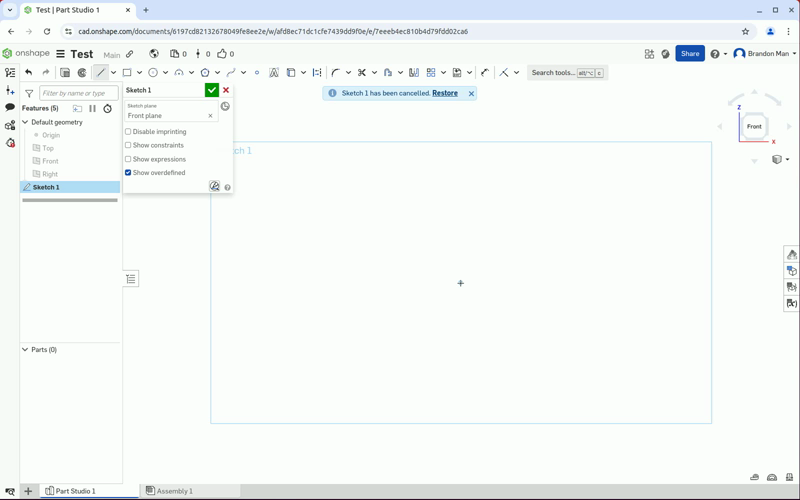
key_down(shift)
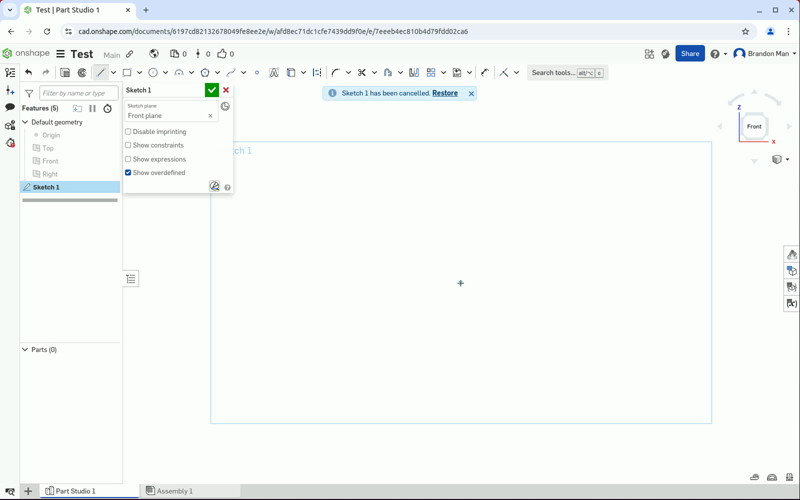
mouse_move(573, 282)
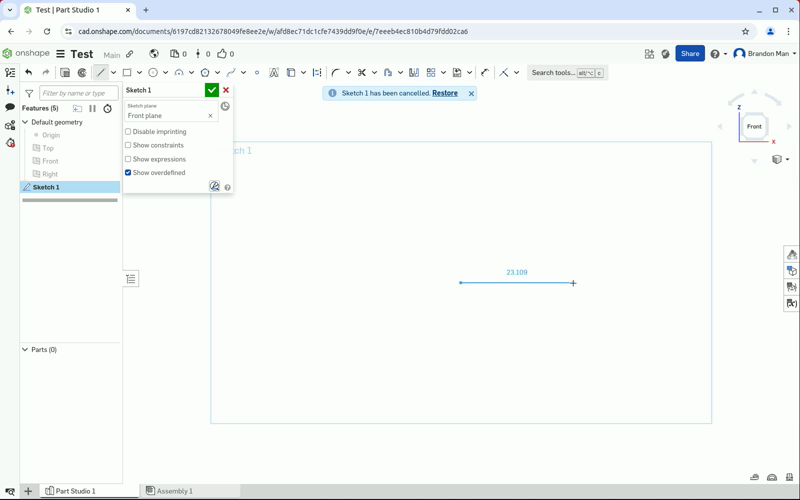
click(573, 282)
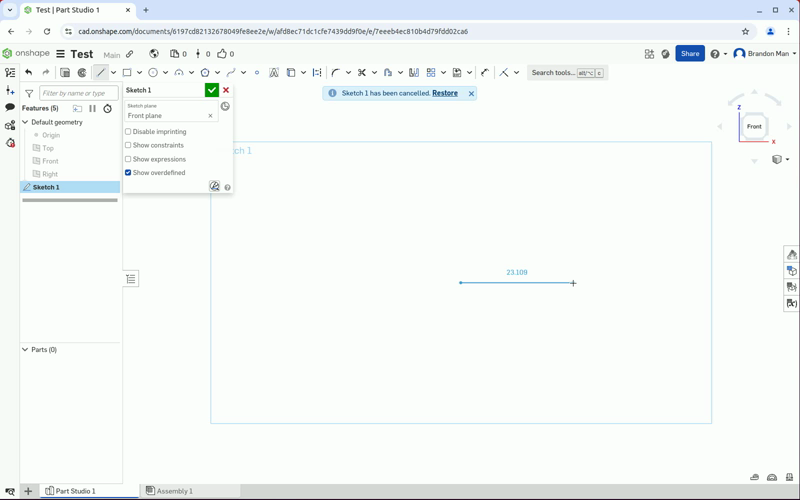
key_up(shift)
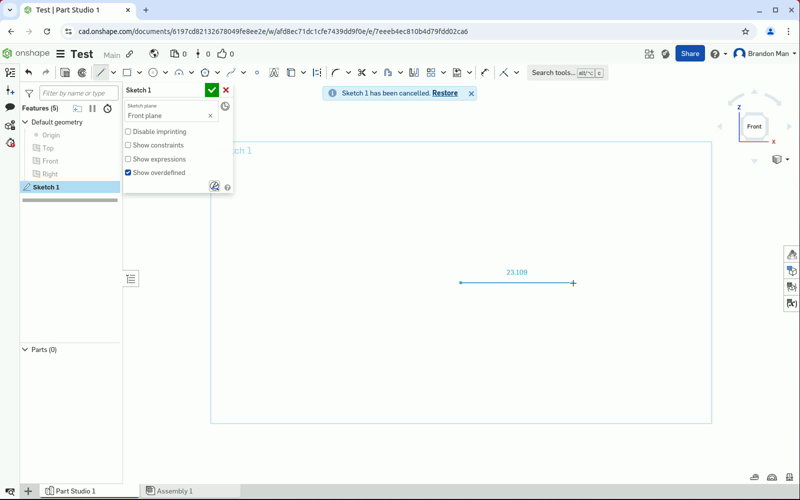
key_down(shift)
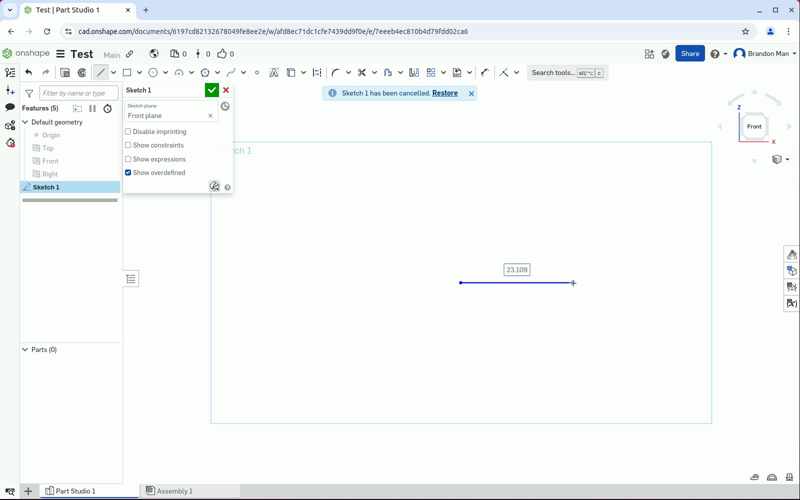
mouse_move(589, 282)
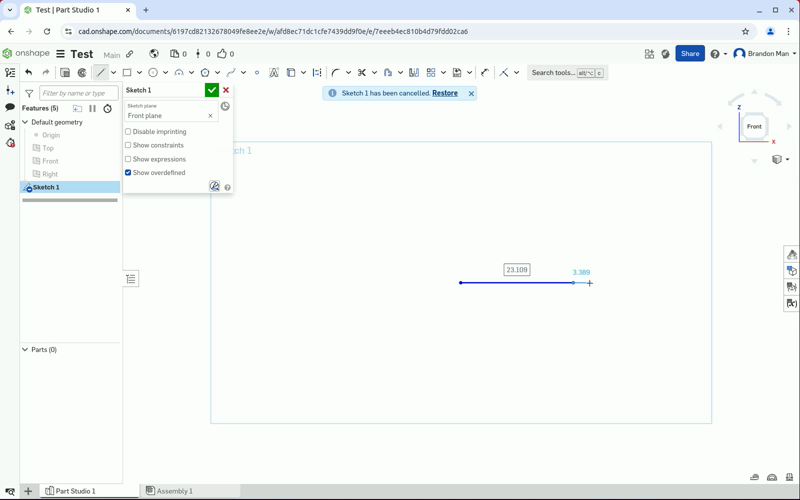
mouse_move(573, 264)
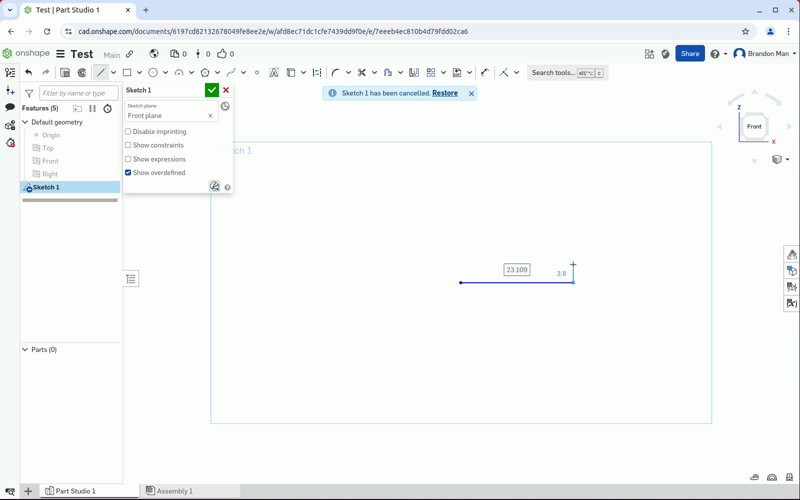
click(573, 264)
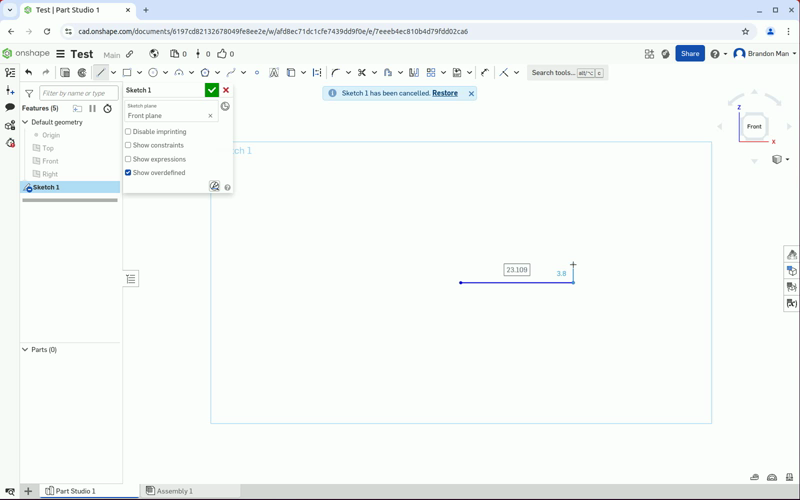
key_up(shift)
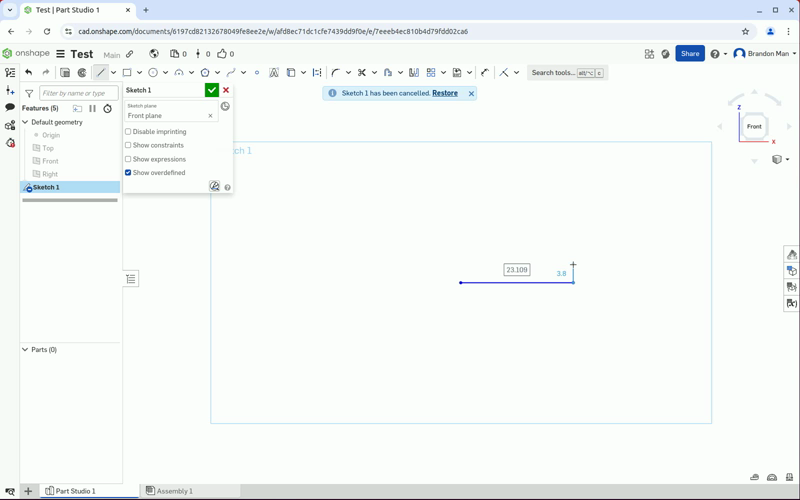
key_down(shift)
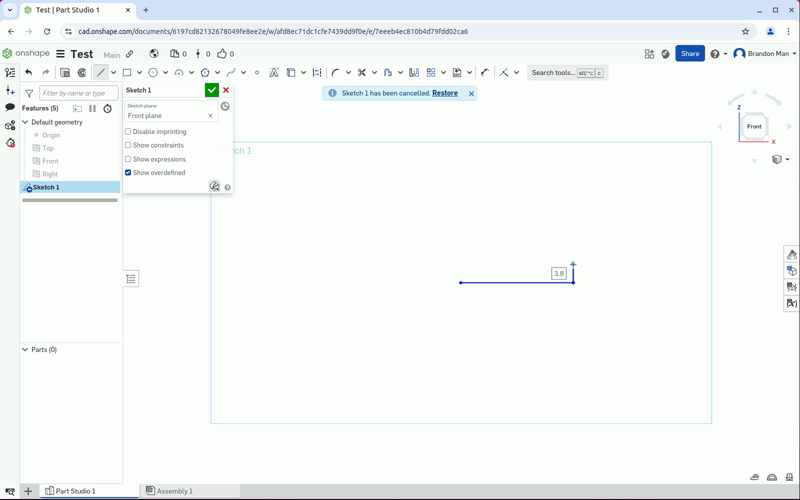
mouse_move(479, 264)
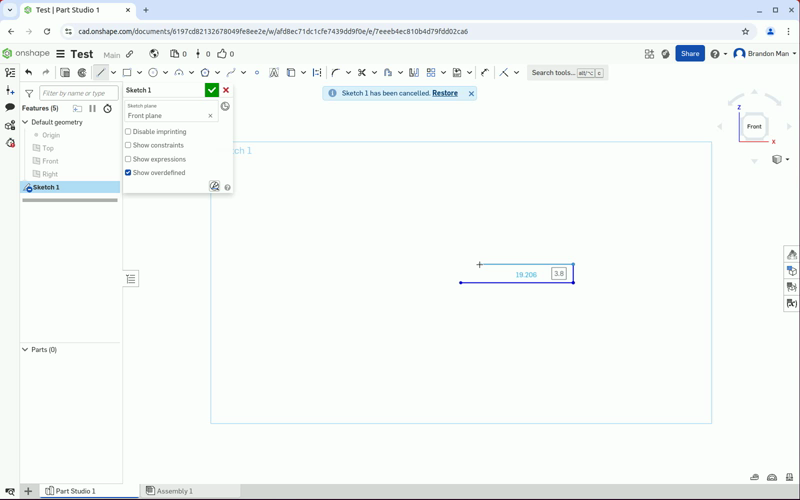
click(479, 264)
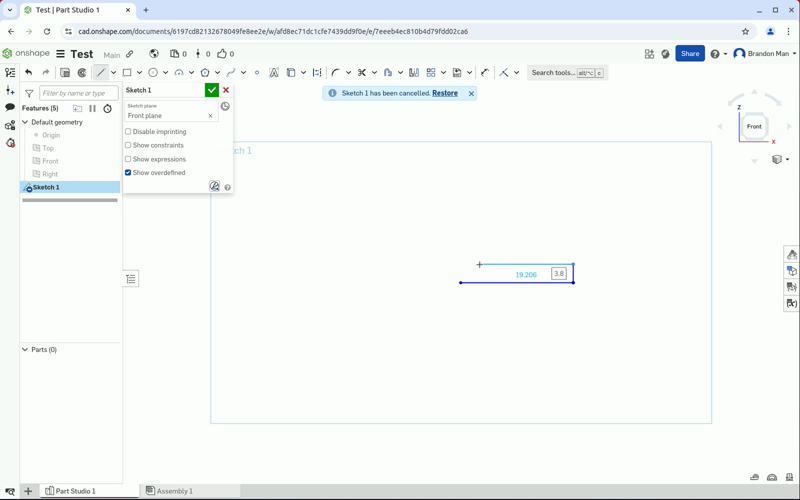
key_up(shift)
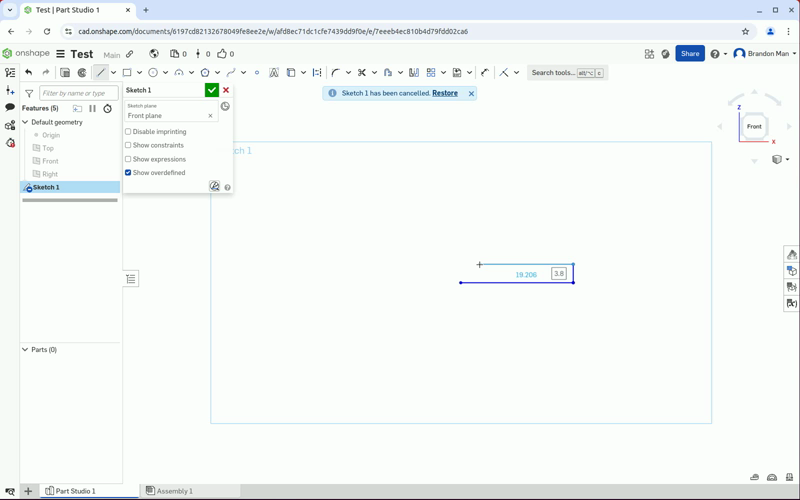
key_down(shift)
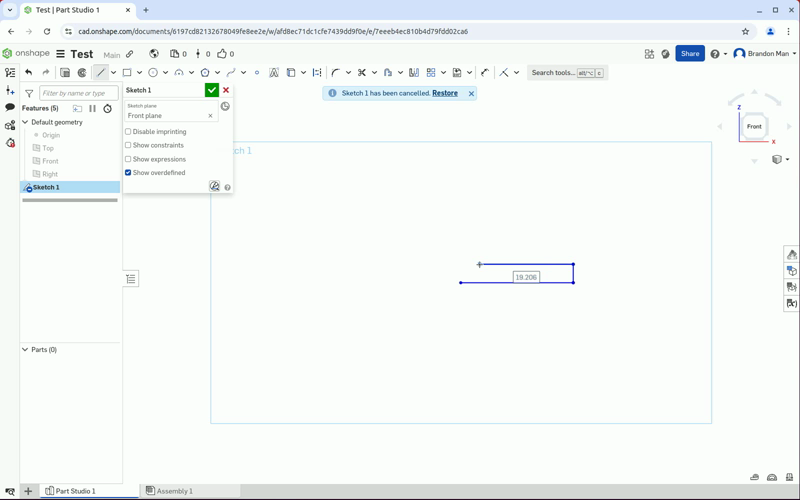
mouse_move(509, 264)
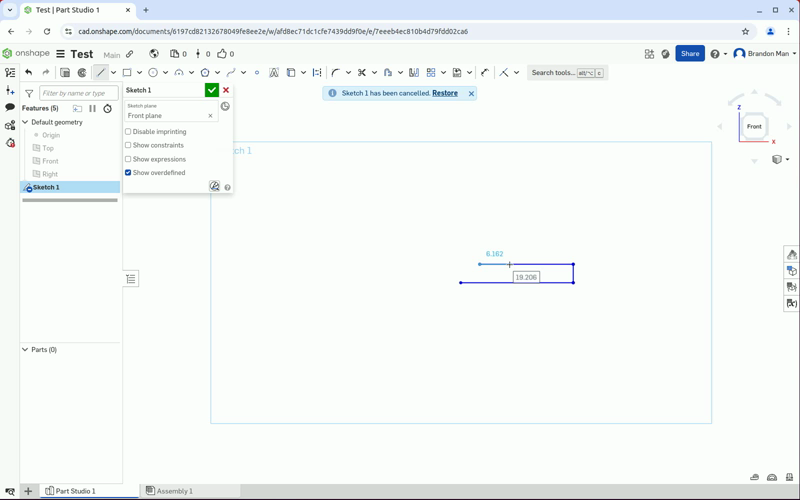
mouse_move(479, 245)
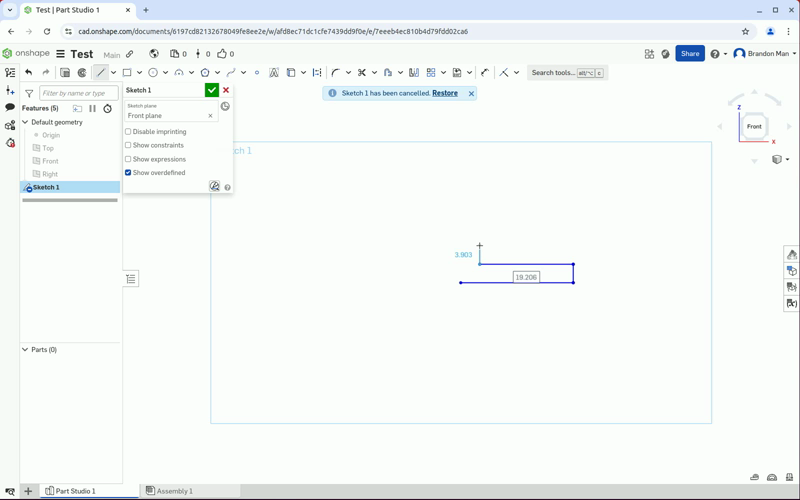
click(479, 245)
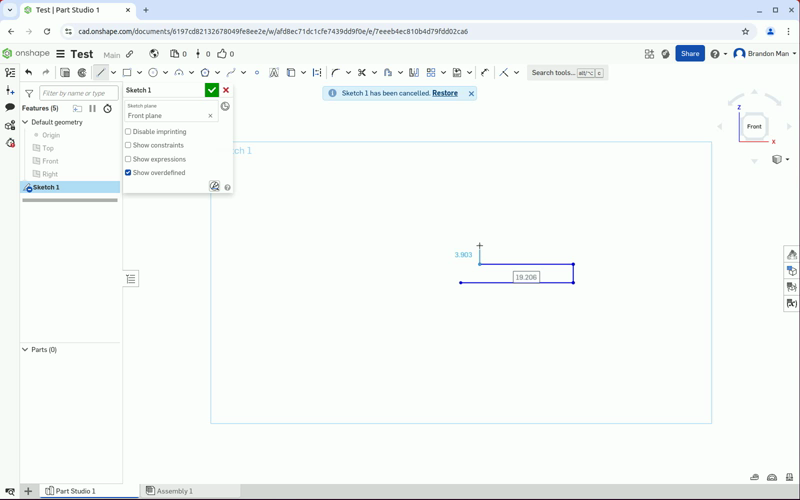
key_up(shift)
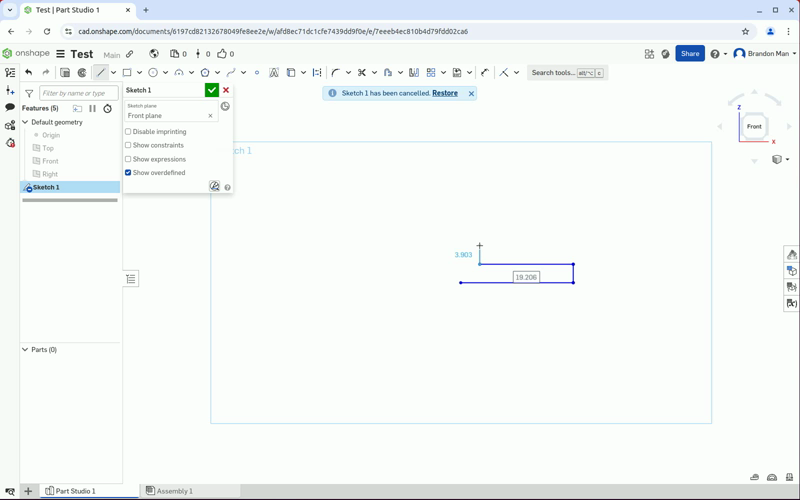
key_down(shift)
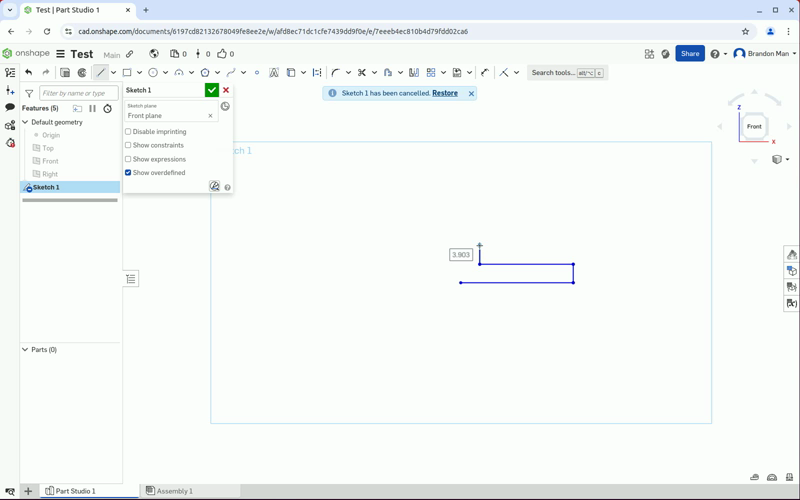
mouse_move(509, 245)
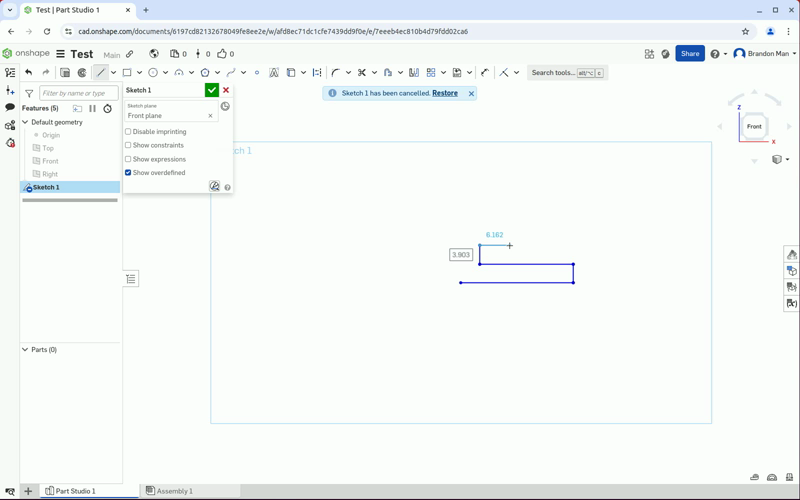
mouse_move(460, 245)
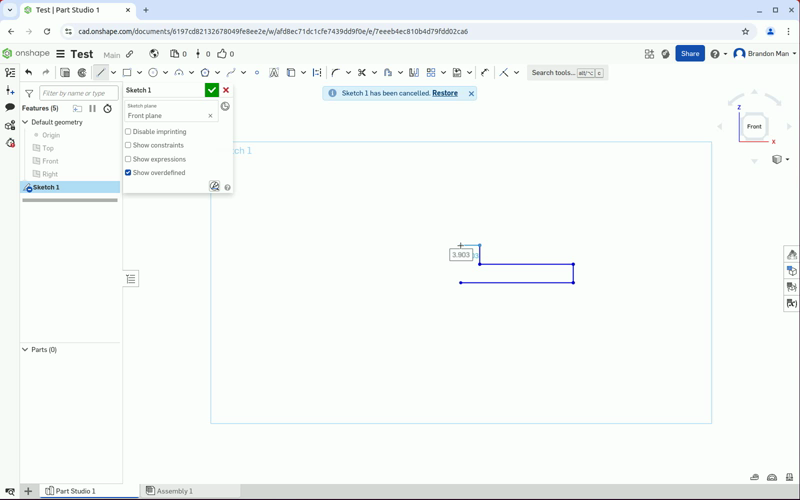
click(460, 245)
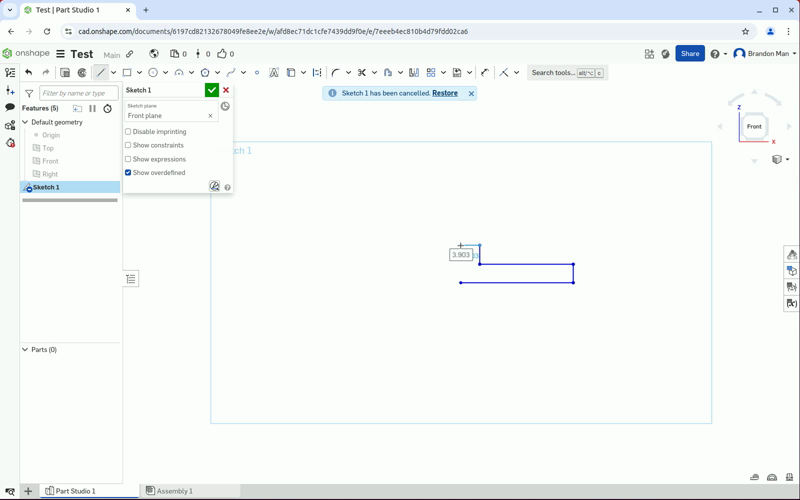
key_up(shift)
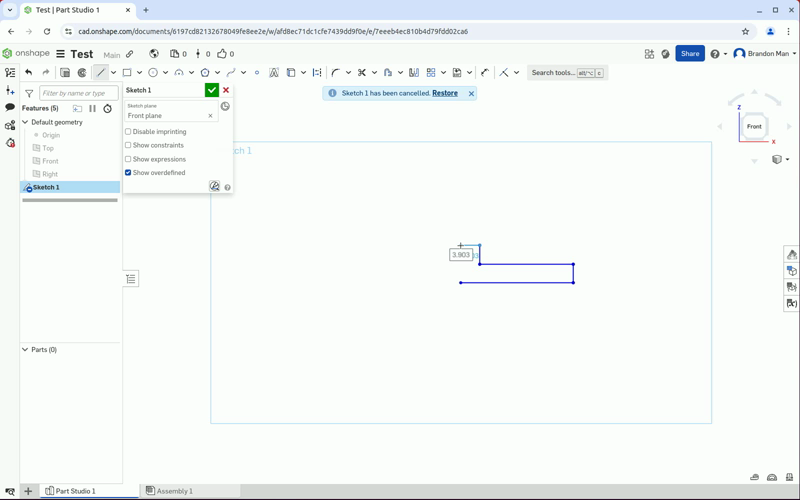
mouse_move(490, 245)
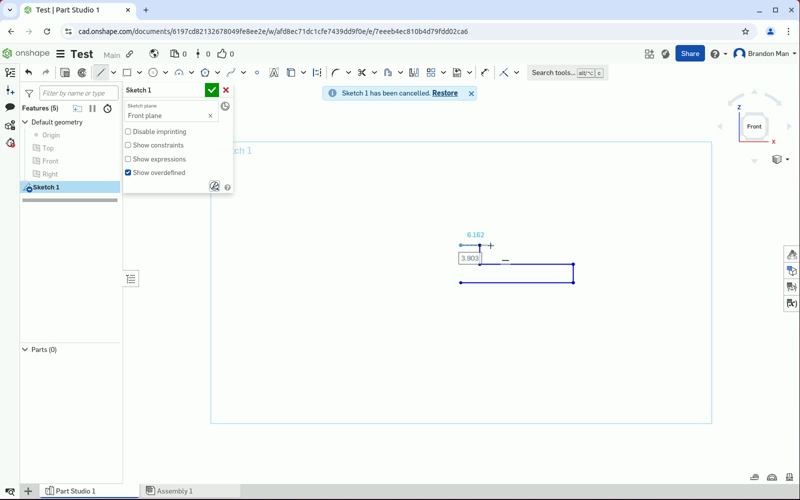
key_down(shift)
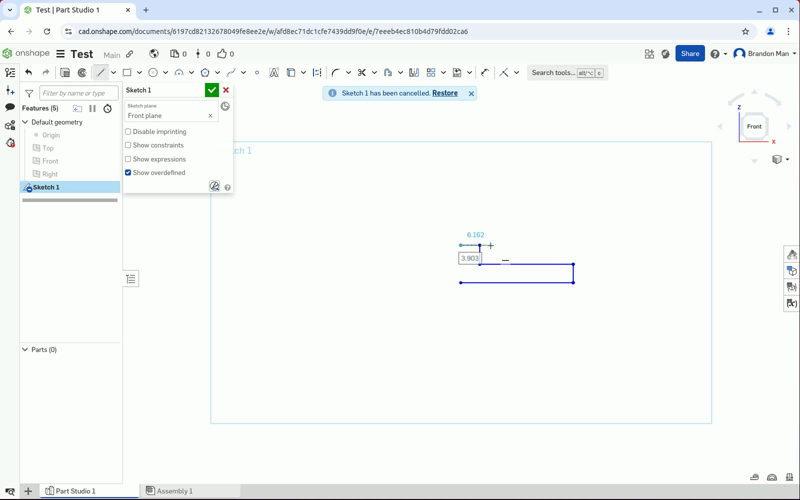
mouse_move(460, 282)
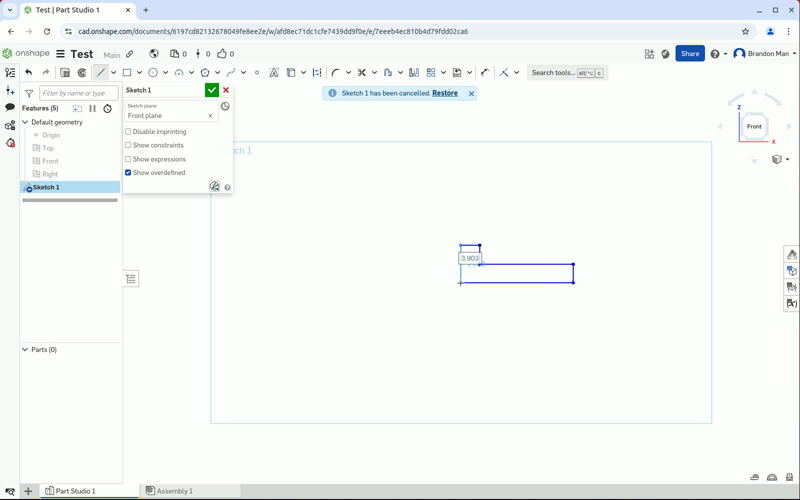
key_up(shift)
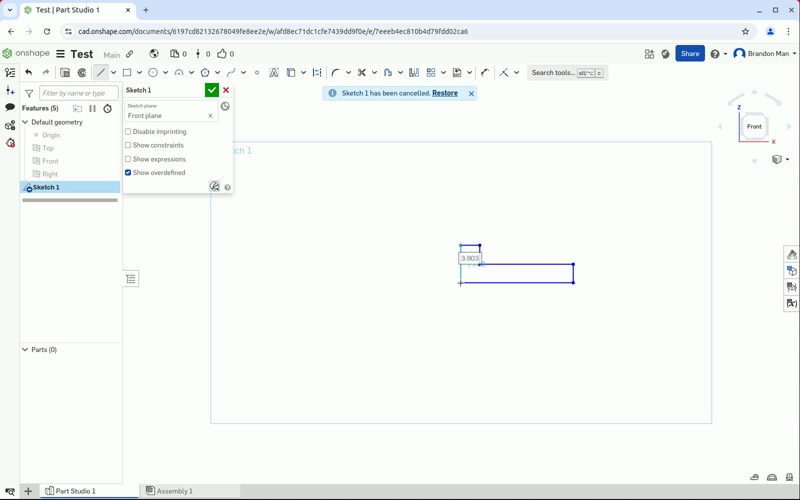
click(460, 282)
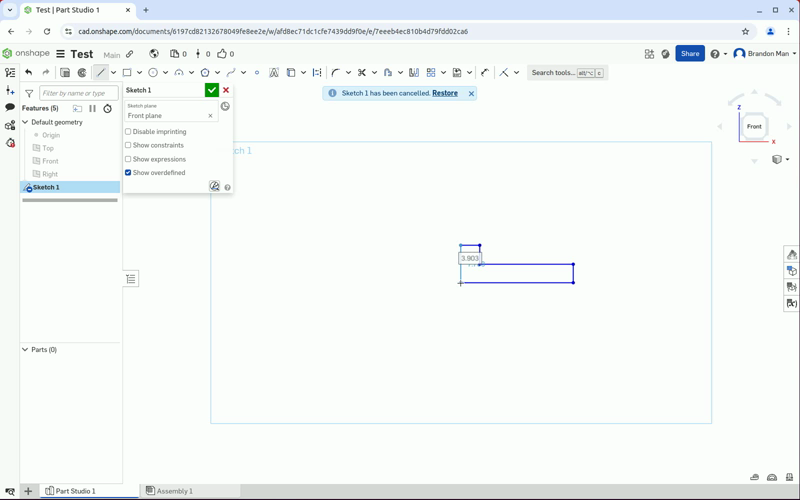
key(esc)
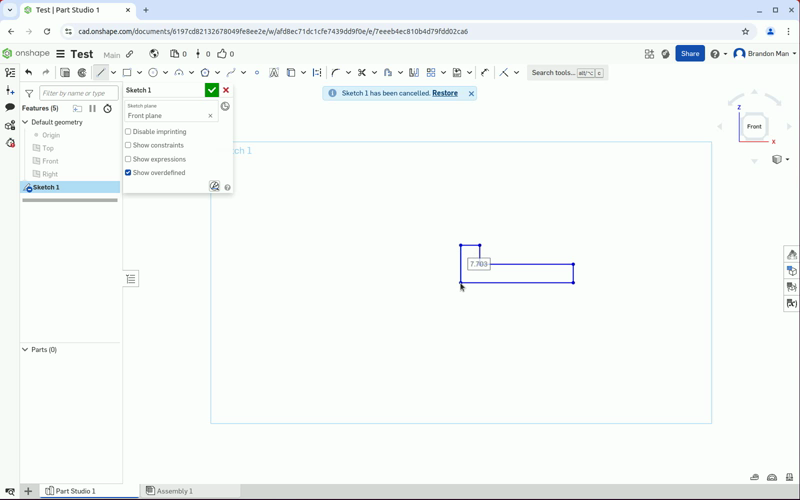
mouse_move(553, 274)
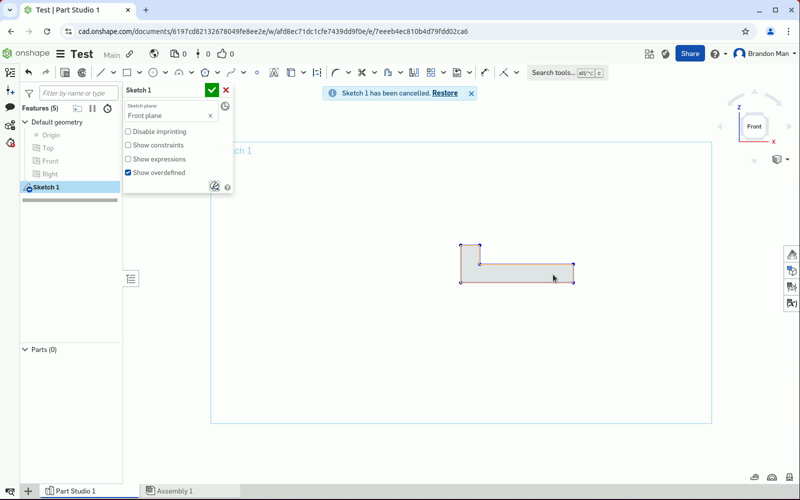
click(553, 274)
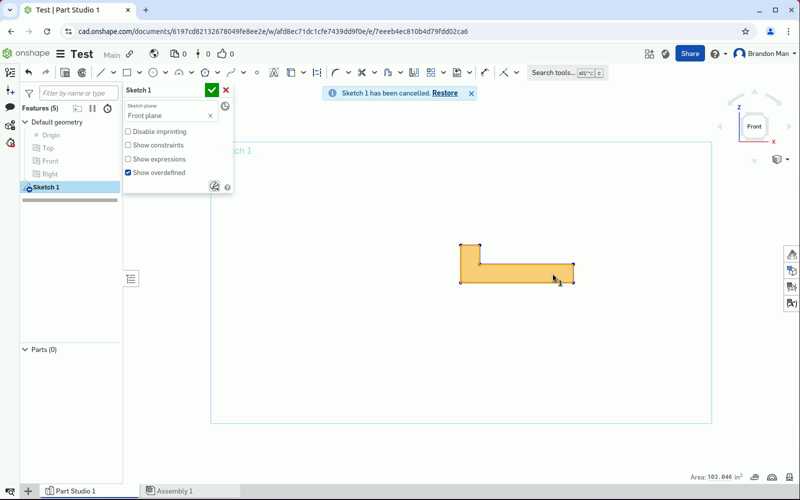
mouse_move(73, 352)
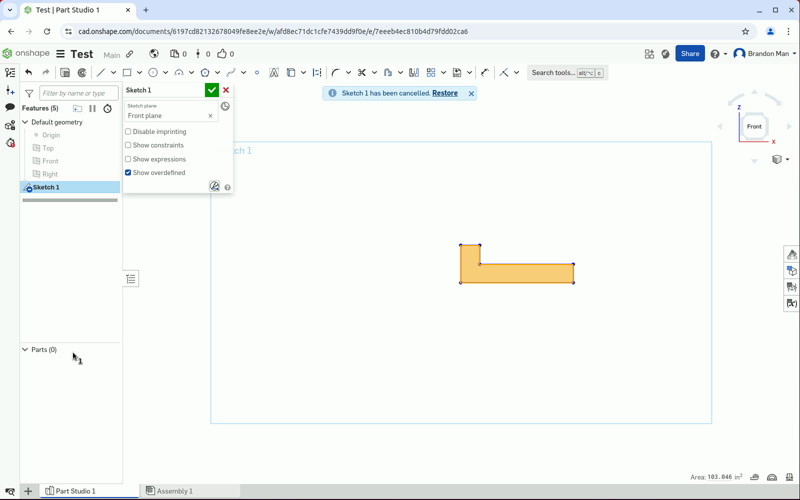
key(shift+y)
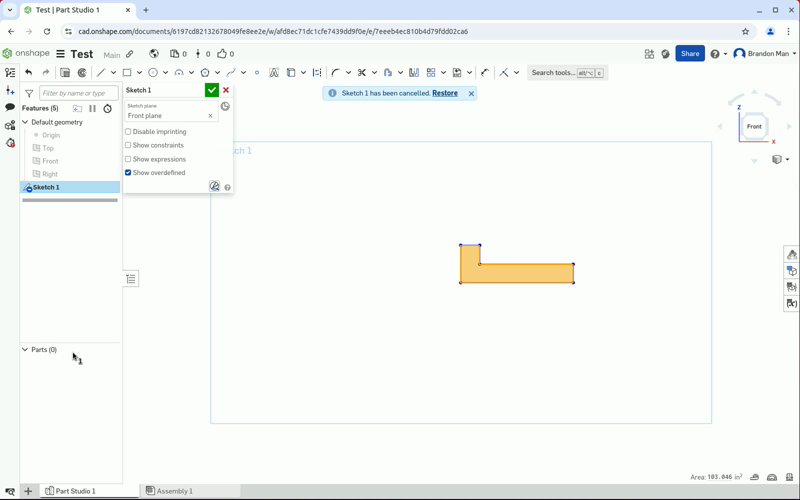
key(shift+e)
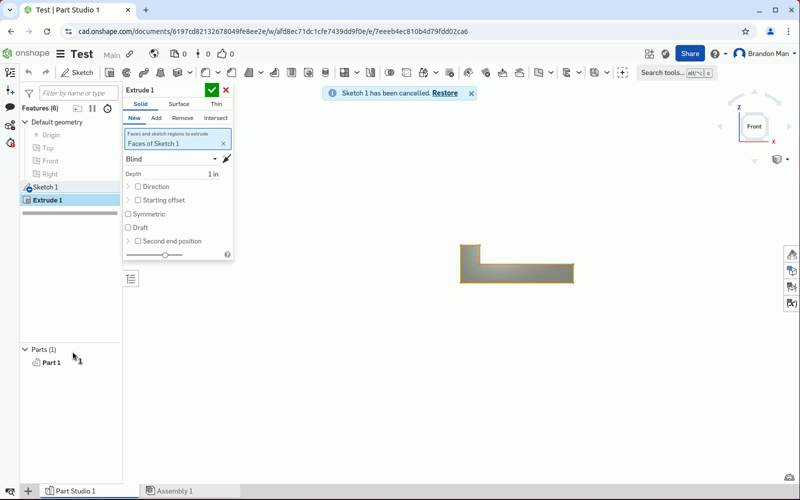
mouse_move(143, 106)
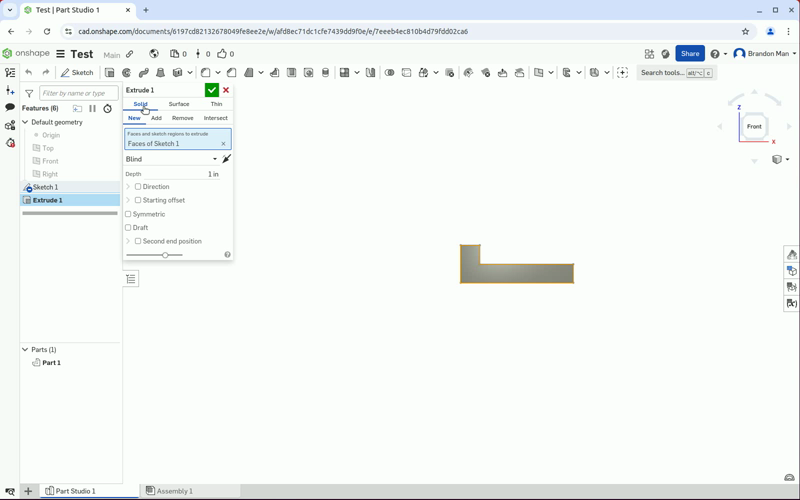
click(143, 106)
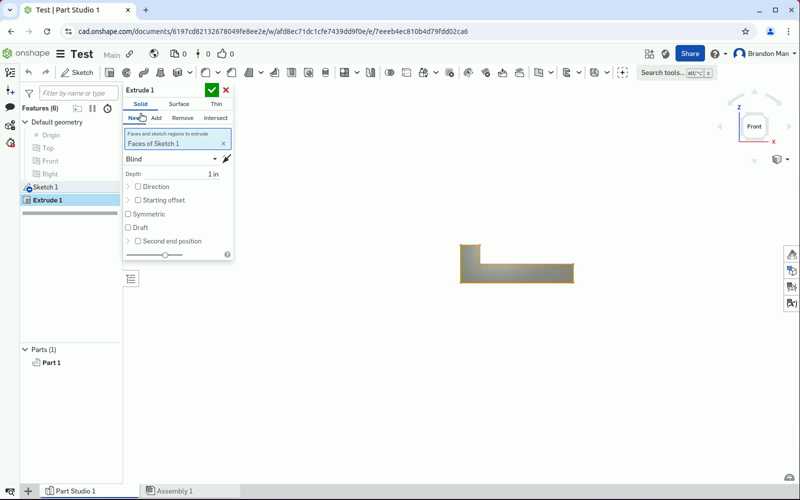
mouse_move(137, 120)
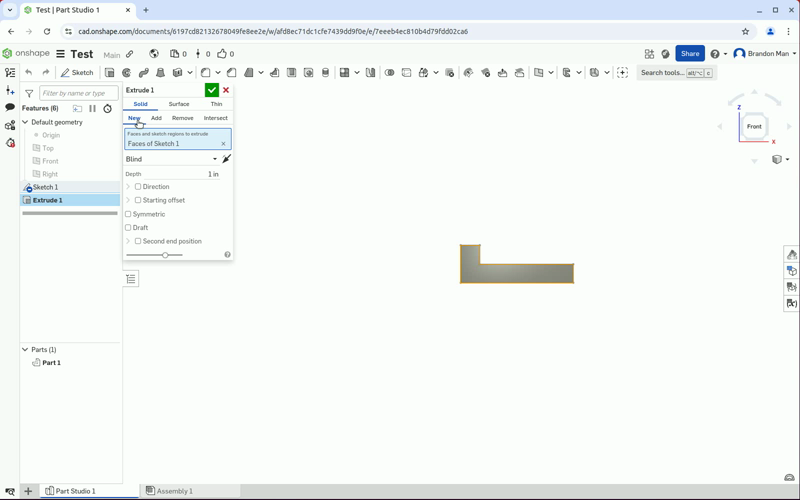
click(137, 120)
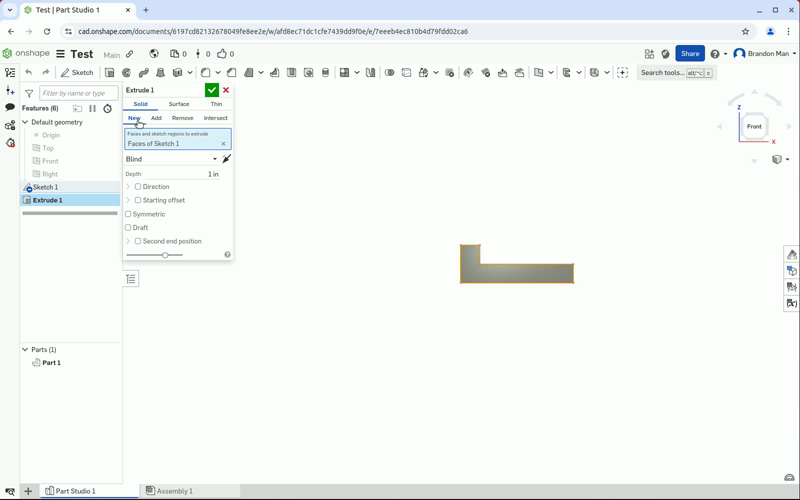
key(tab, 4)
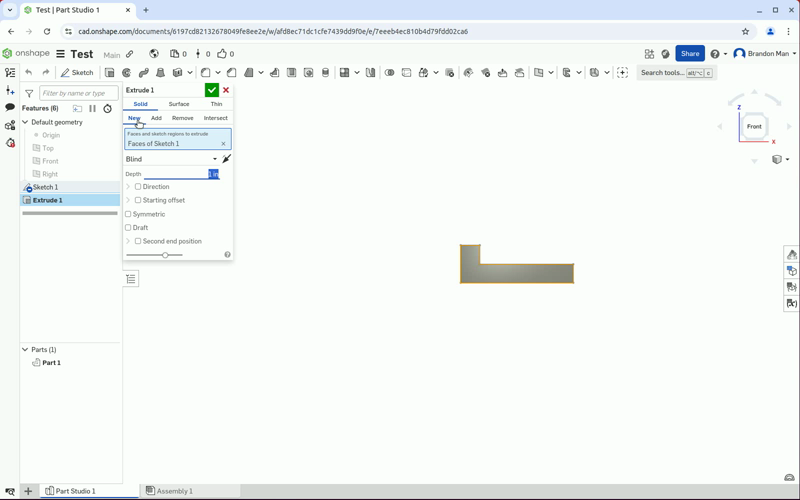
text(-11.554)
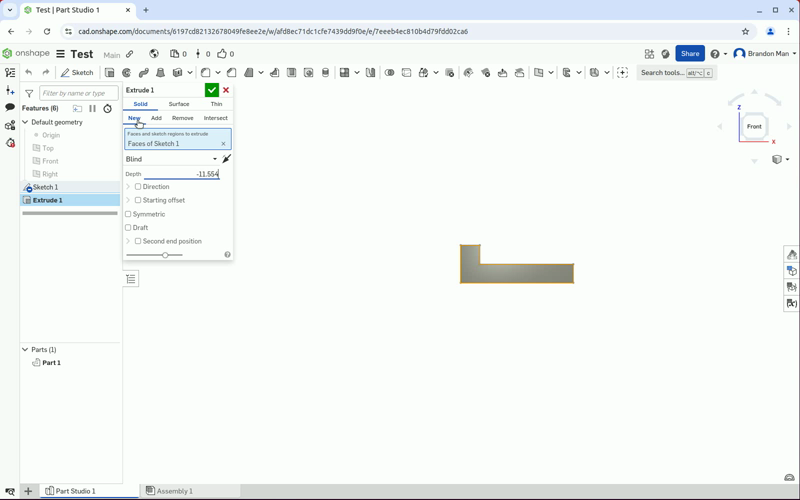
key(enter)
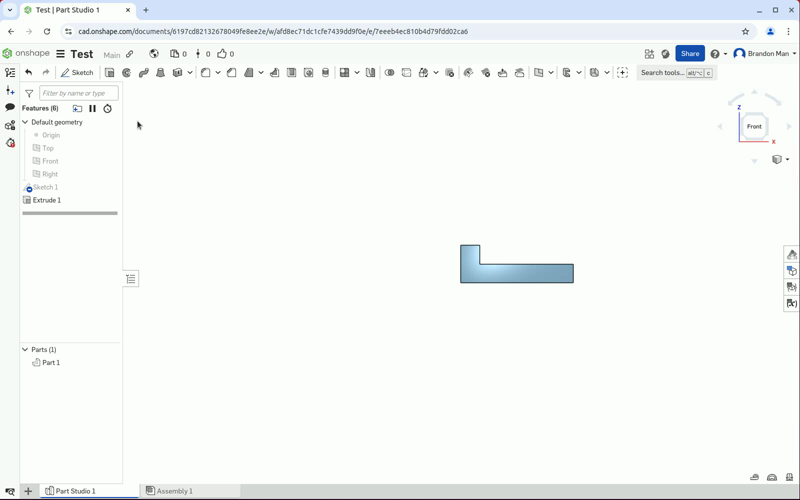
key(shift+h)
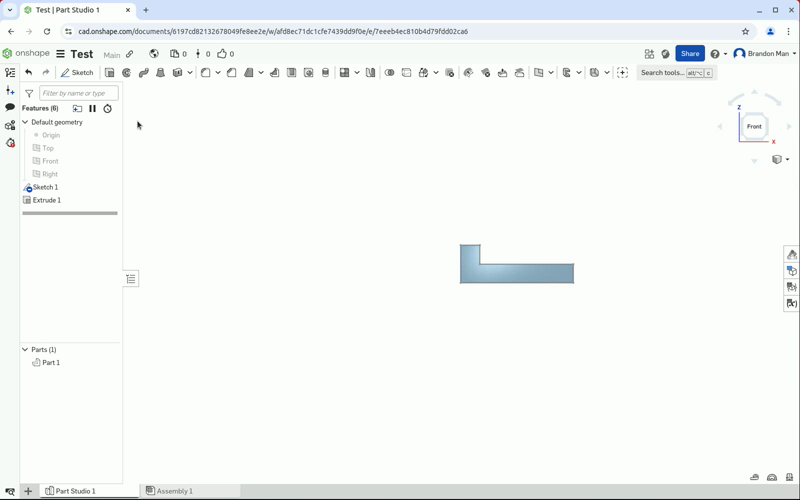
key(shift+h)
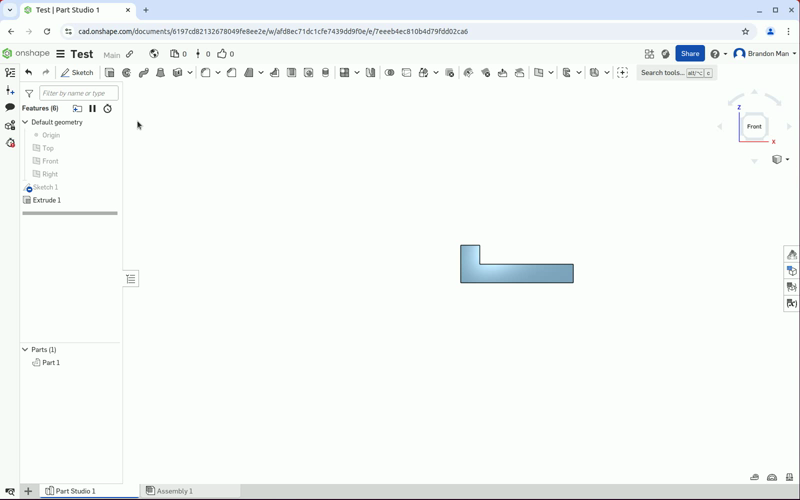
mouse_move(73, 189)
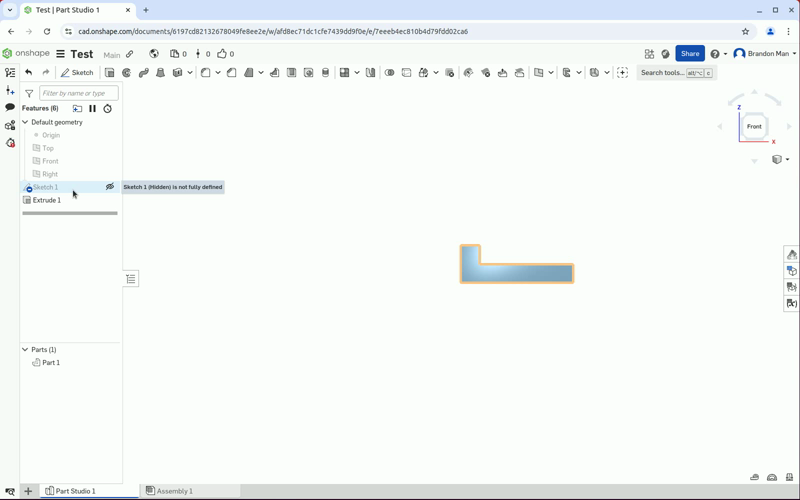
click(73, 189)
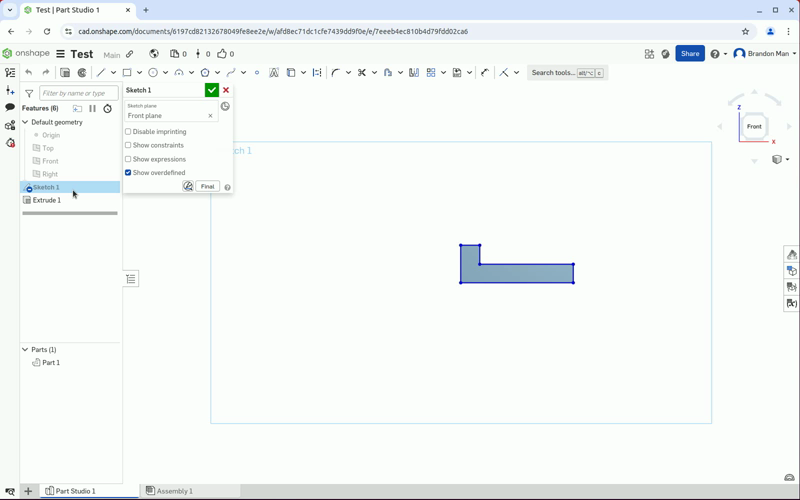
mouse_move(229, 92)
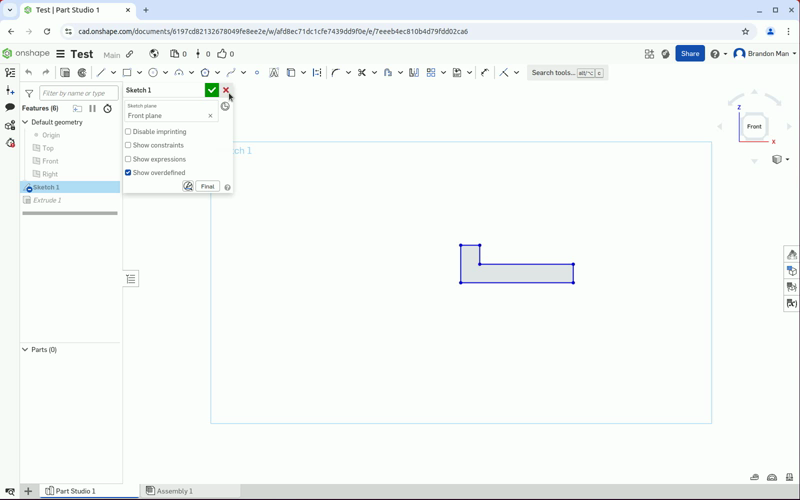
click(229, 92)
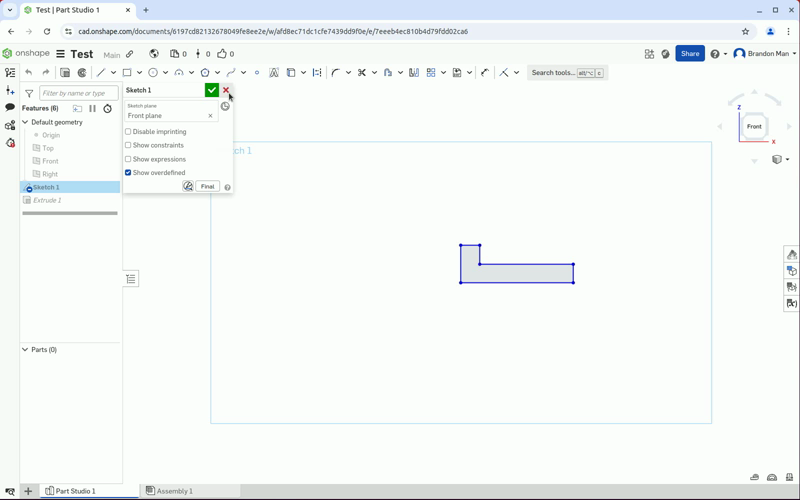
key(shift+s)
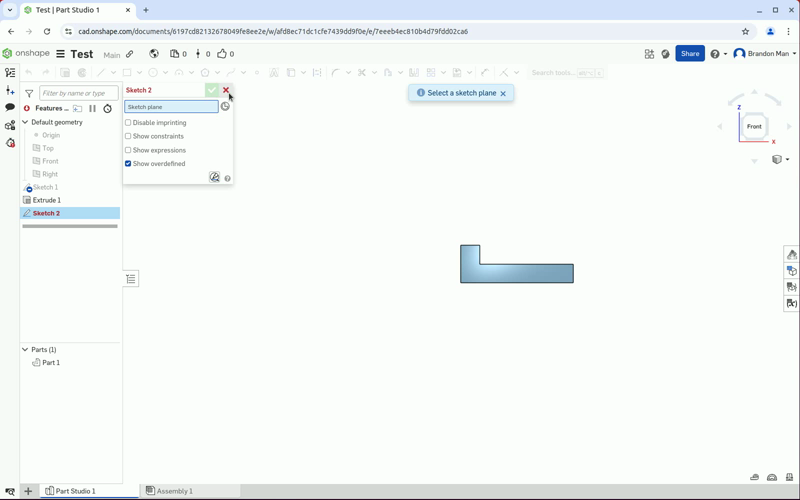
mouse_move(73, 163)
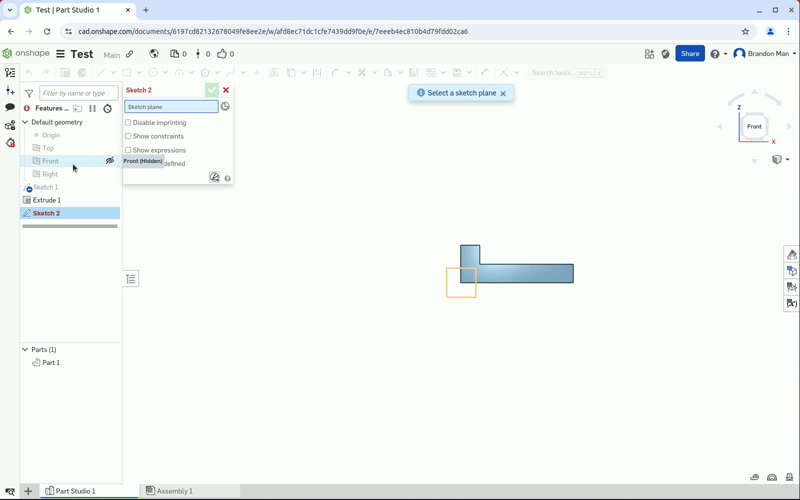
click(73, 163)
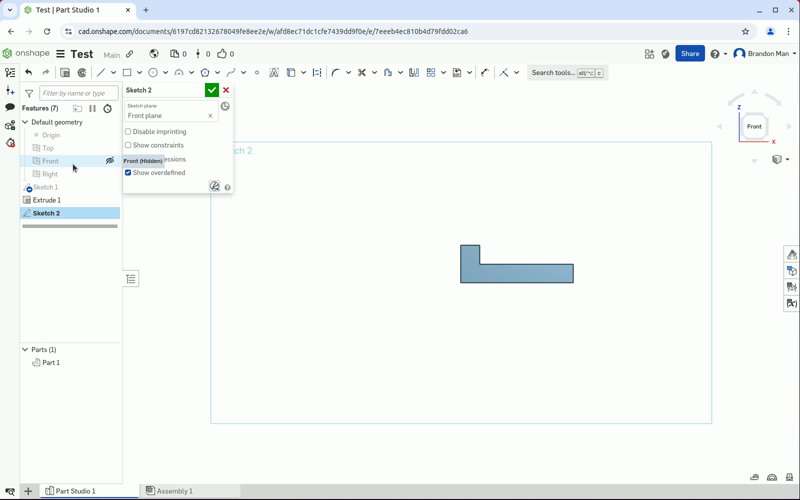
mouse_move(73, 352)
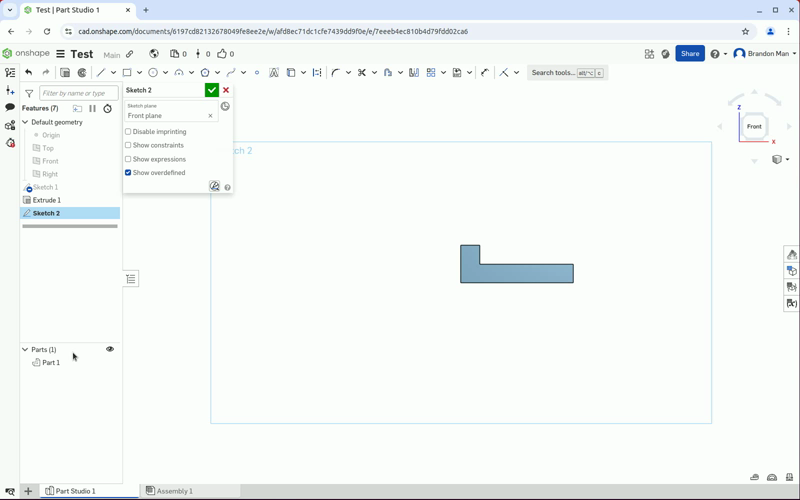
key(y)
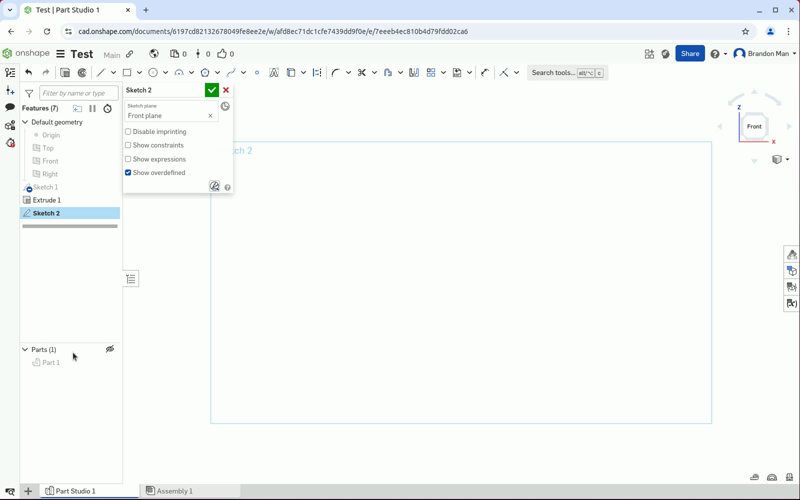
key(l)
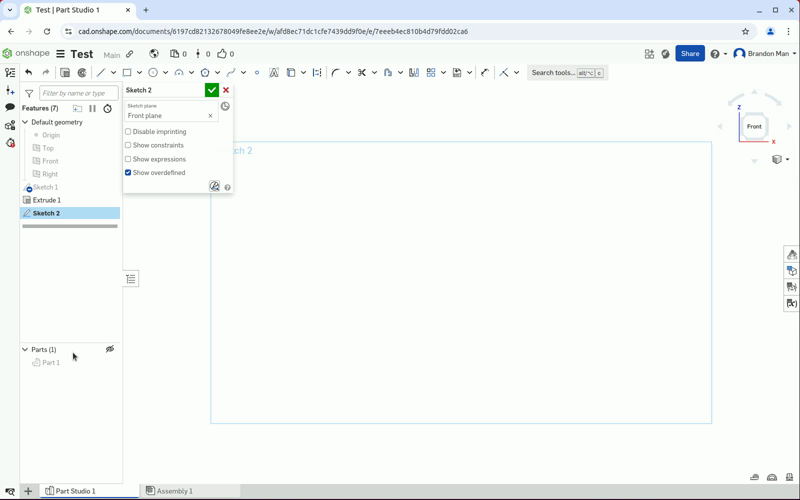
key_down(shift)
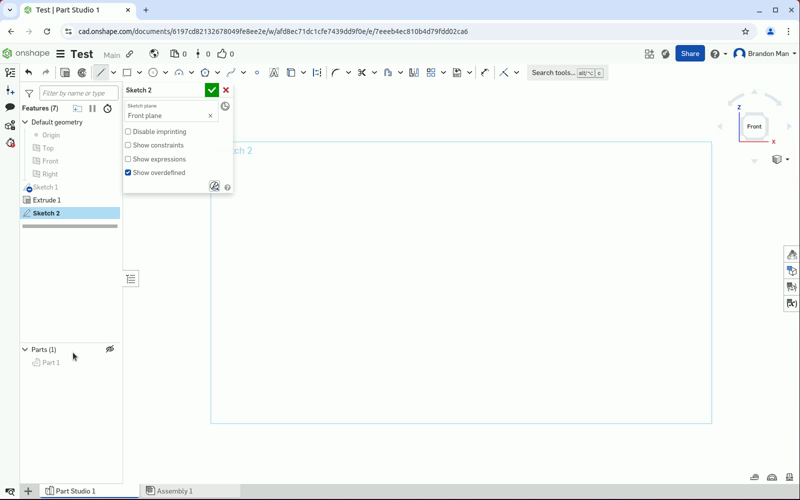
mouse_move(479, 264)
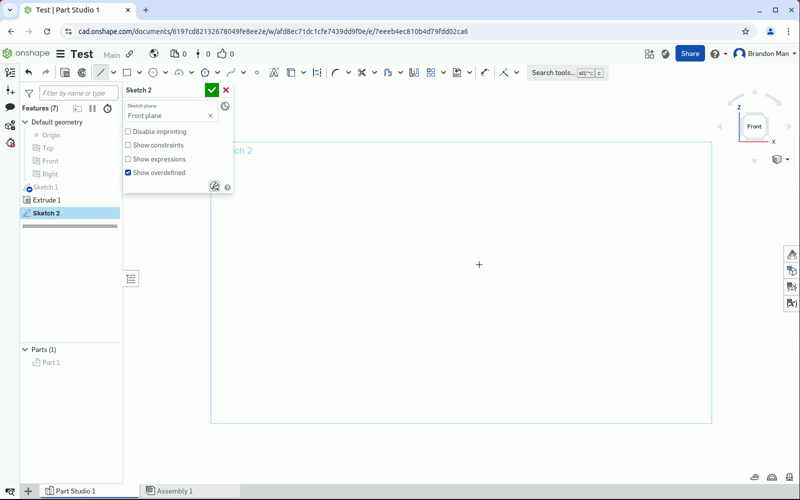
click(479, 264)
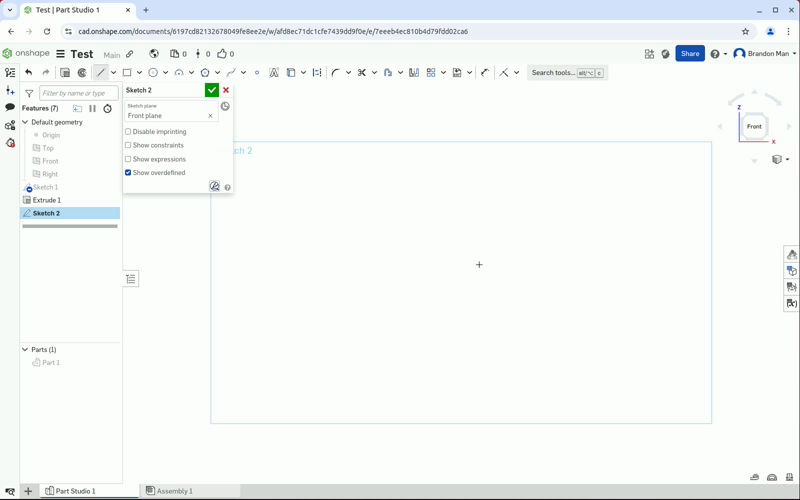
key_up(shift)
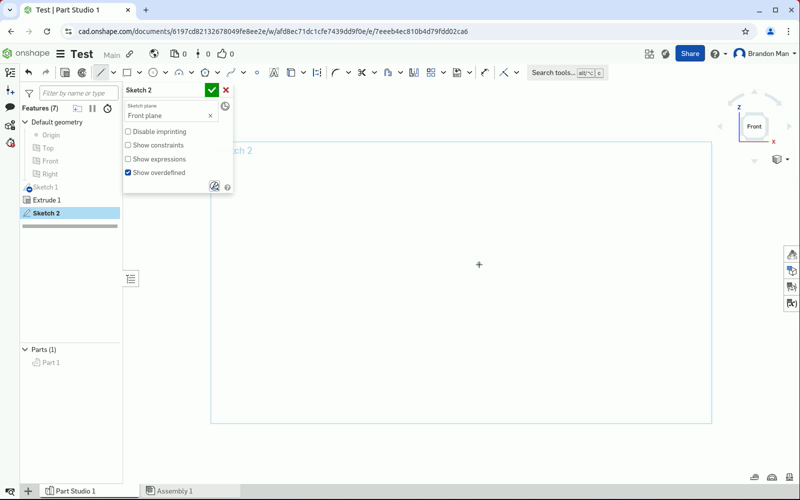
key_down(shift)
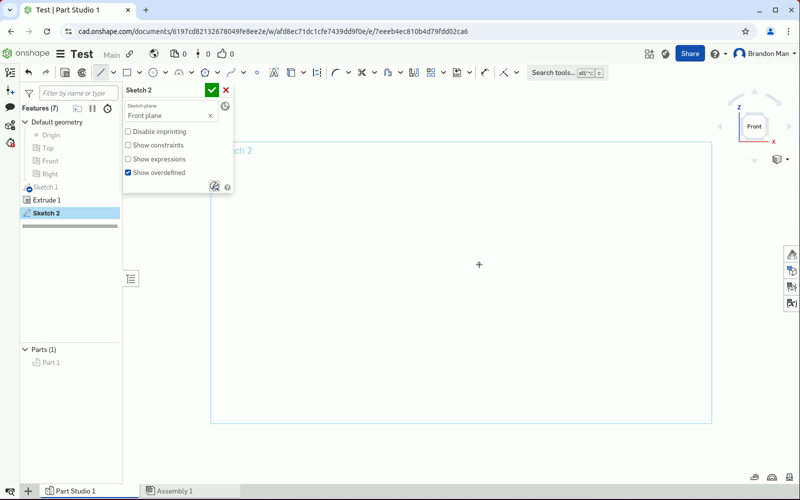
mouse_move(573, 264)
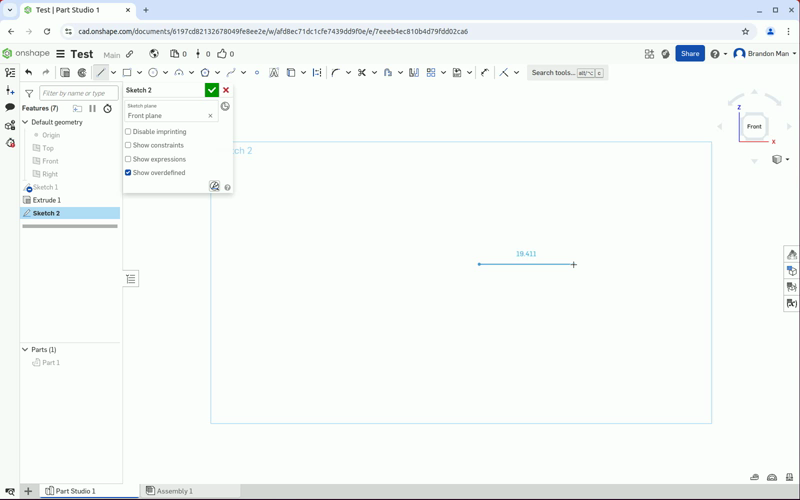
click(573, 264)
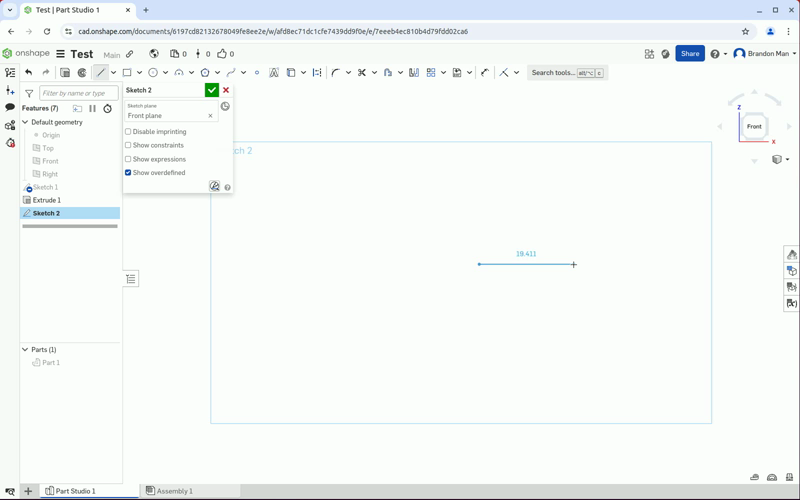
key_up(shift)
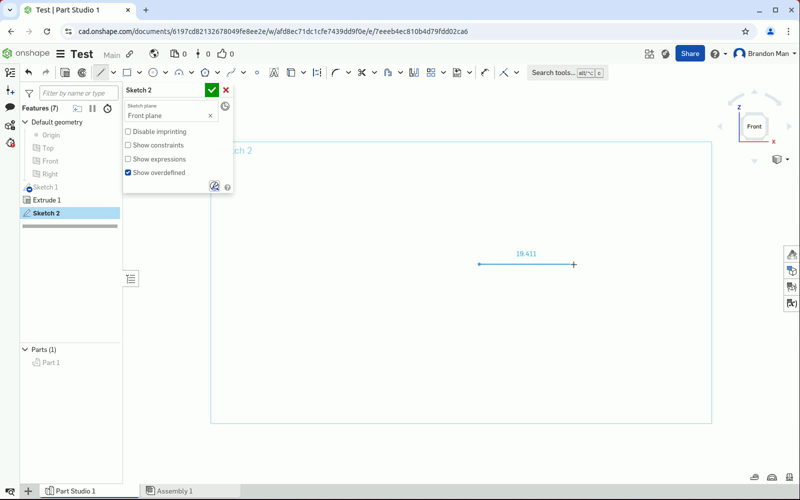
key_down(shift)
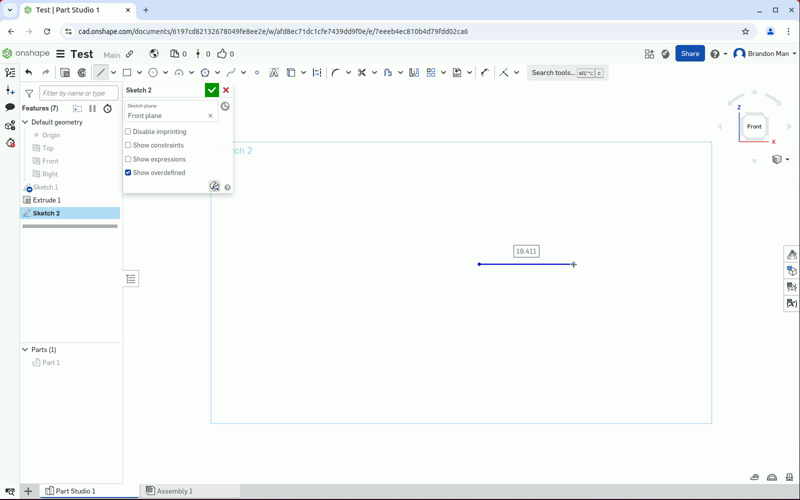
mouse_move(479, 245)
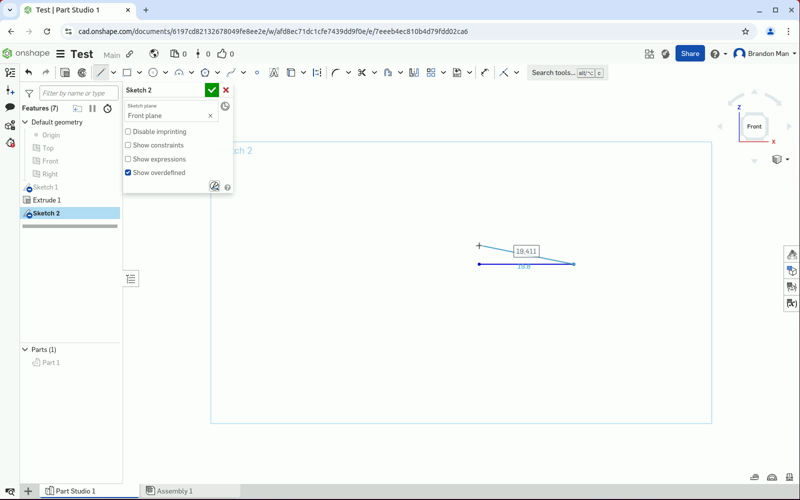
click(479, 245)
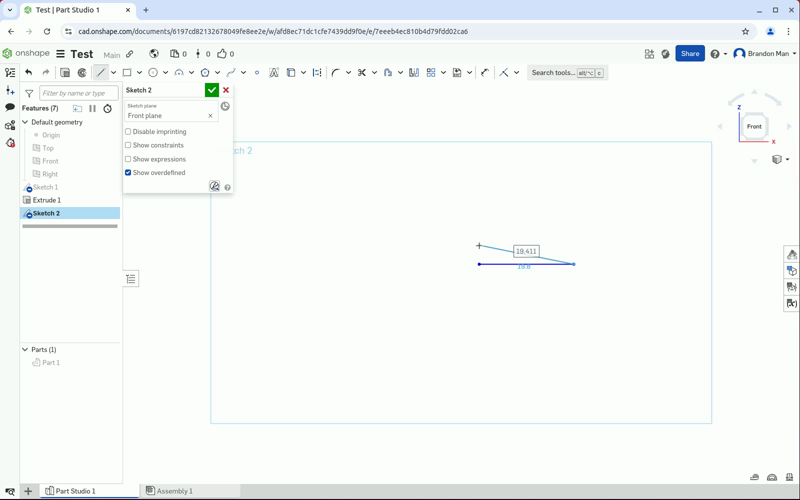
key_up(shift)
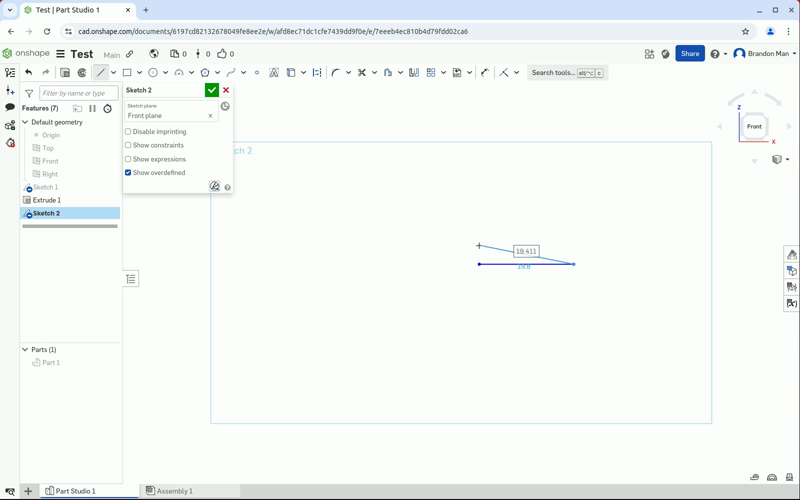
mouse_move(509, 245)
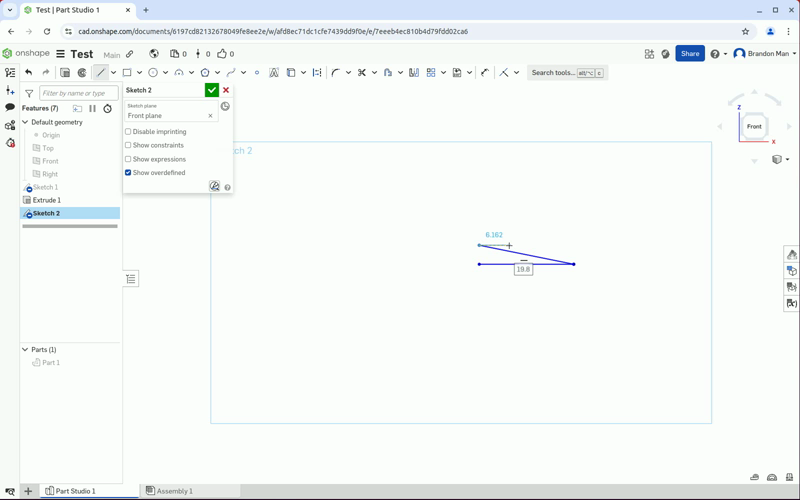
key_down(shift)
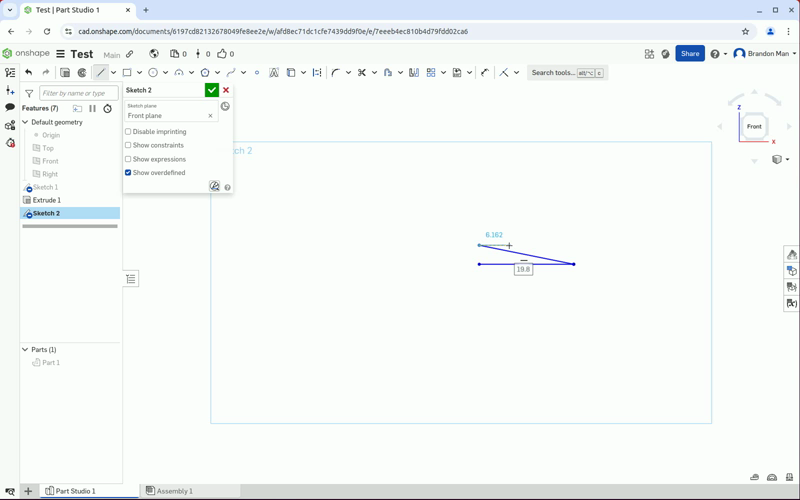
mouse_move(479, 264)
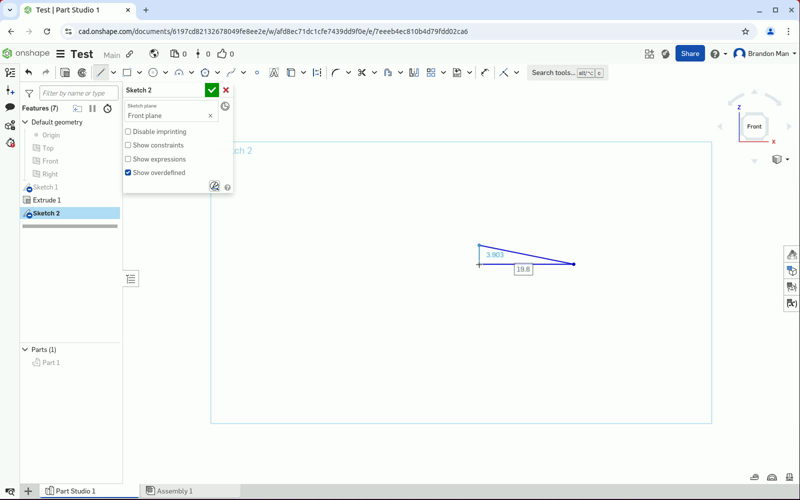
key_up(shift)
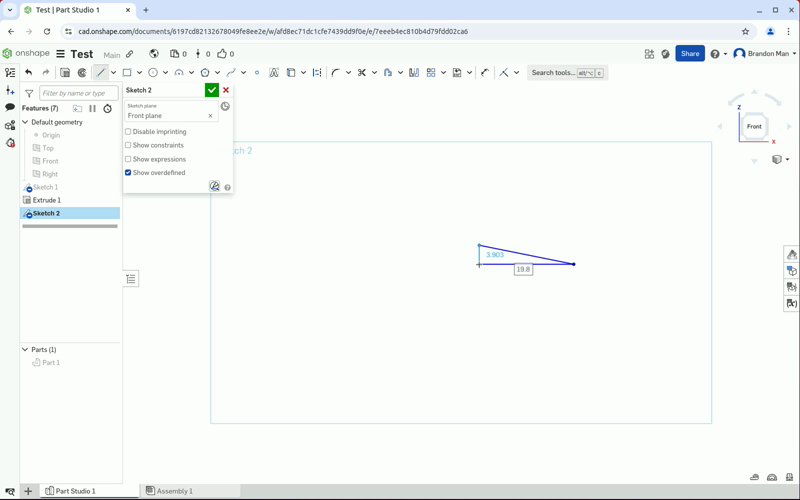
click(479, 264)
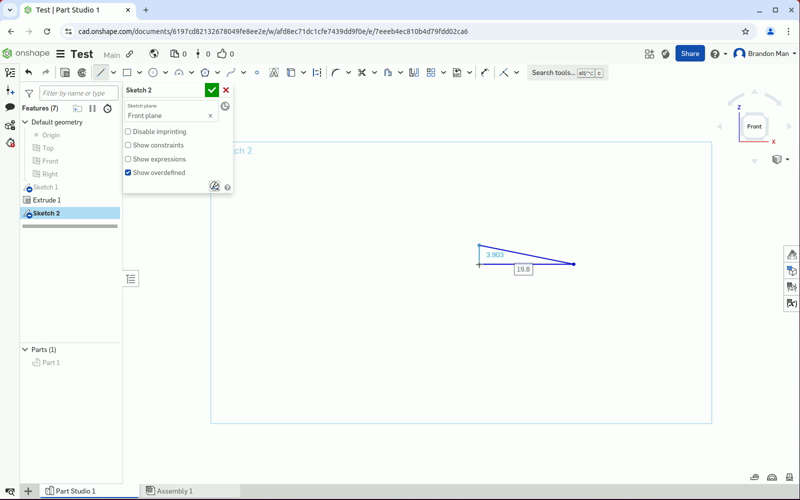
key(esc)
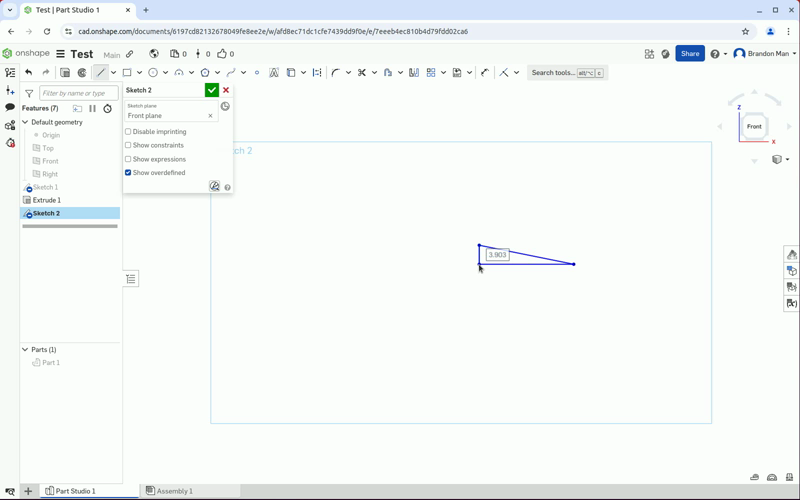
mouse_move(547, 260)
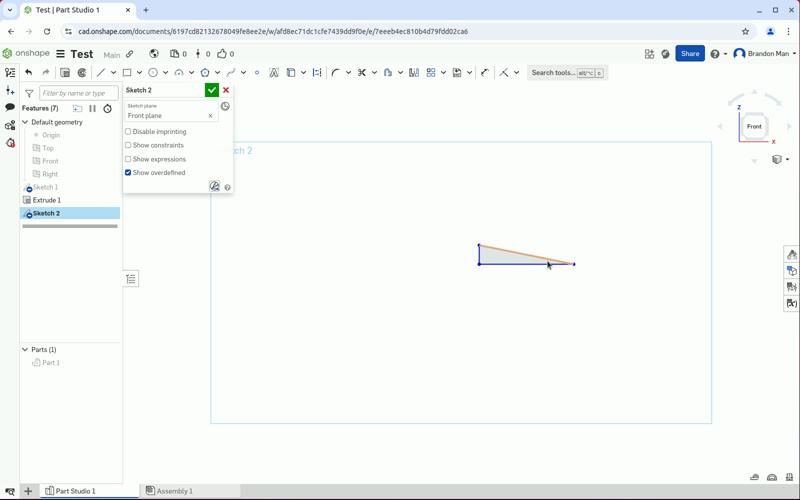
scroll(6)
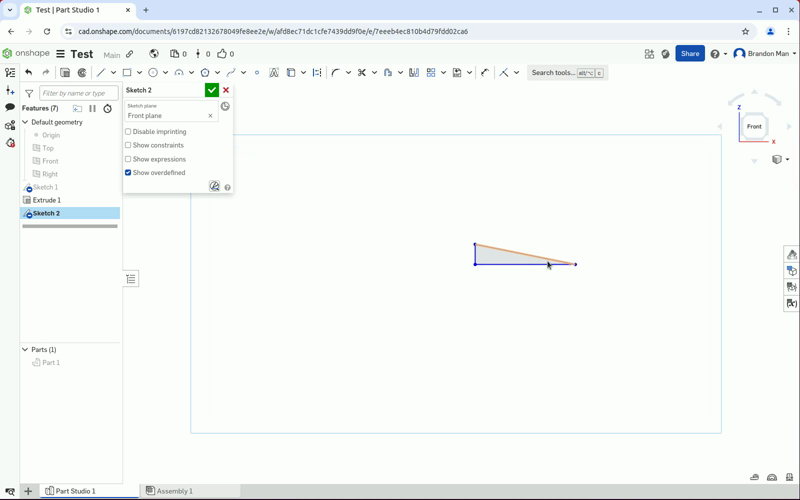
scroll(6)
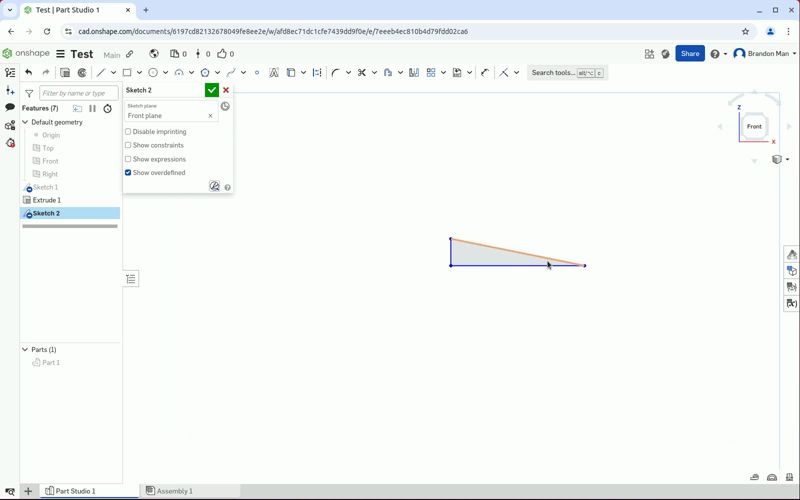
scroll(6)
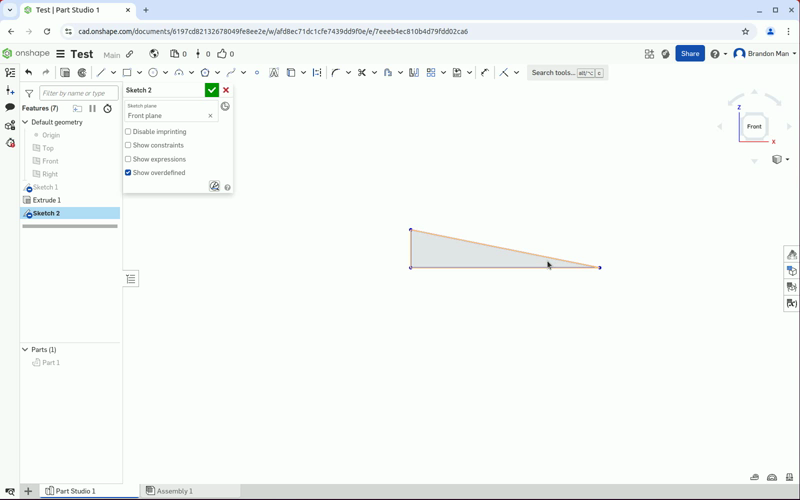
scroll(6)
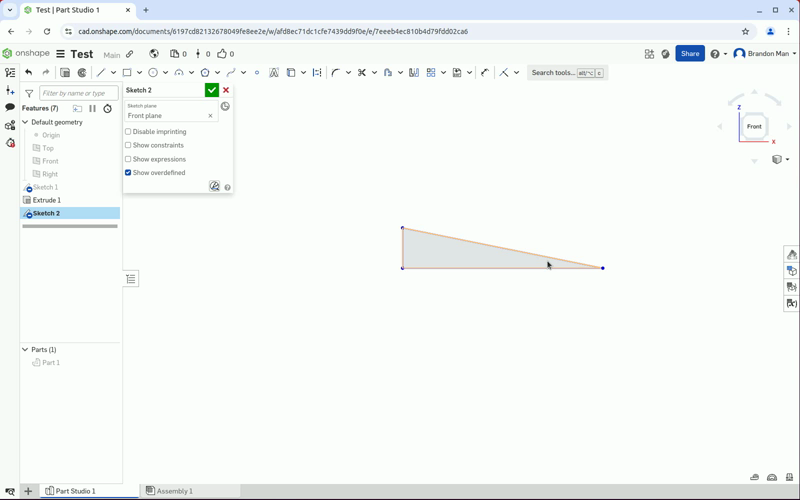
scroll(6)
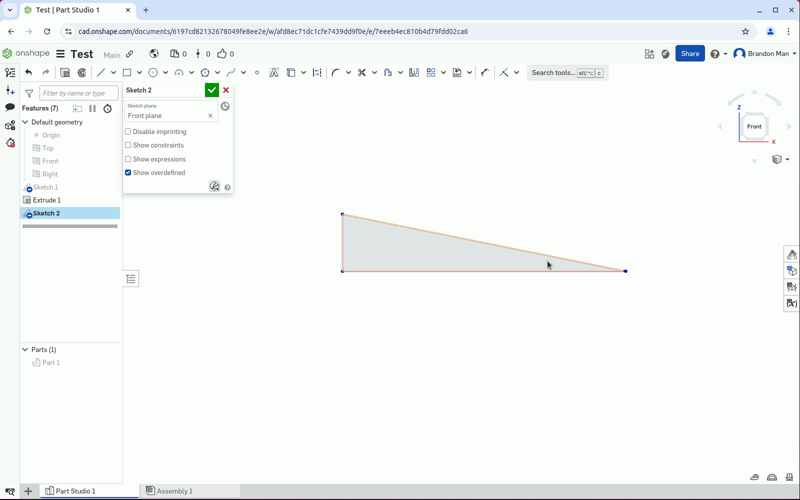
scroll(6)
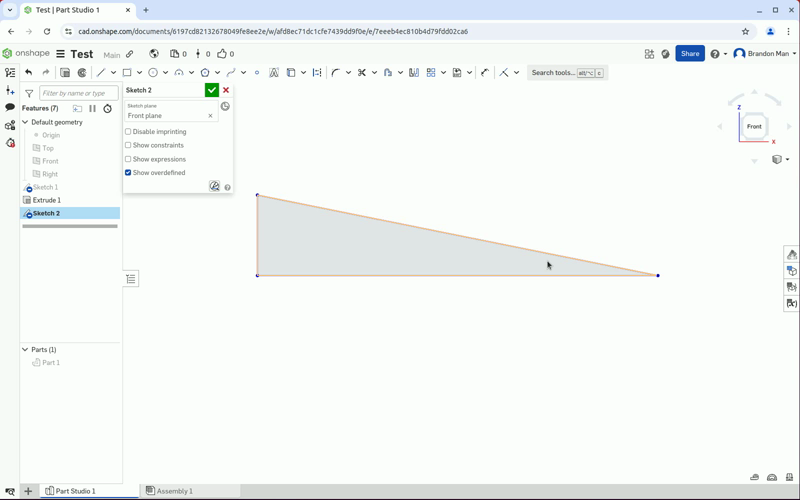
scroll(6)
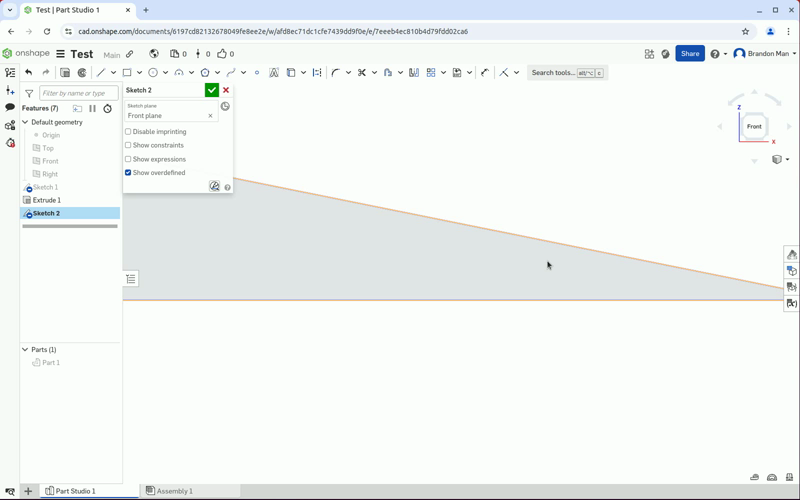
click(547, 260)
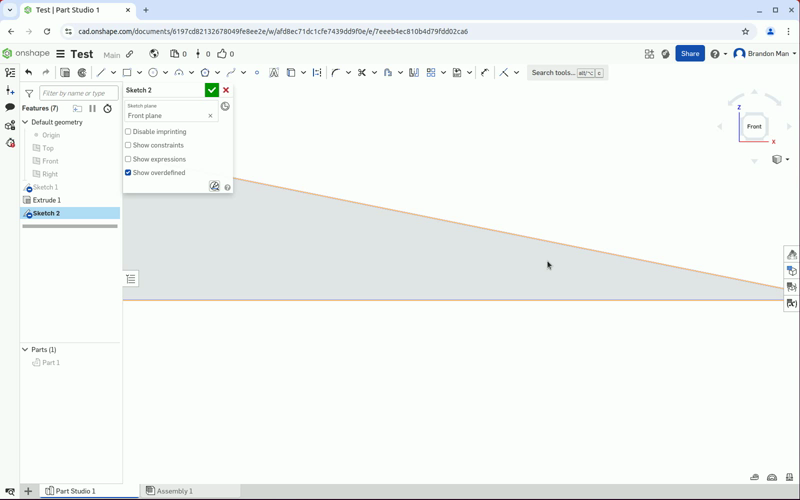
scroll(-6)
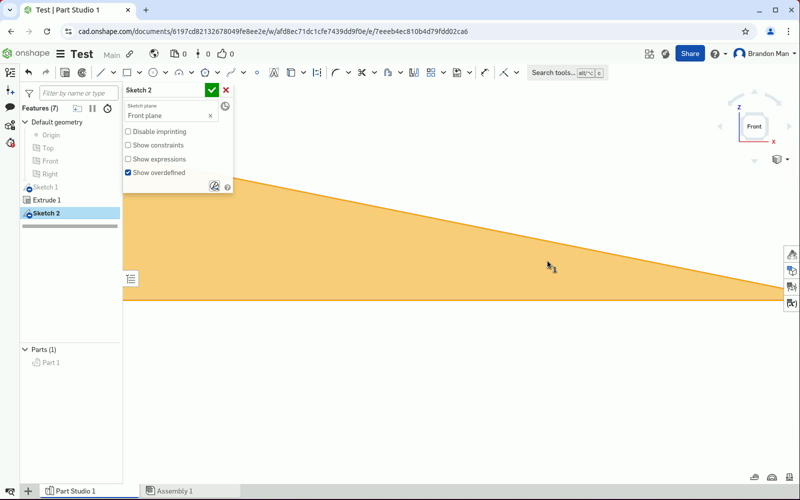
scroll(-6)
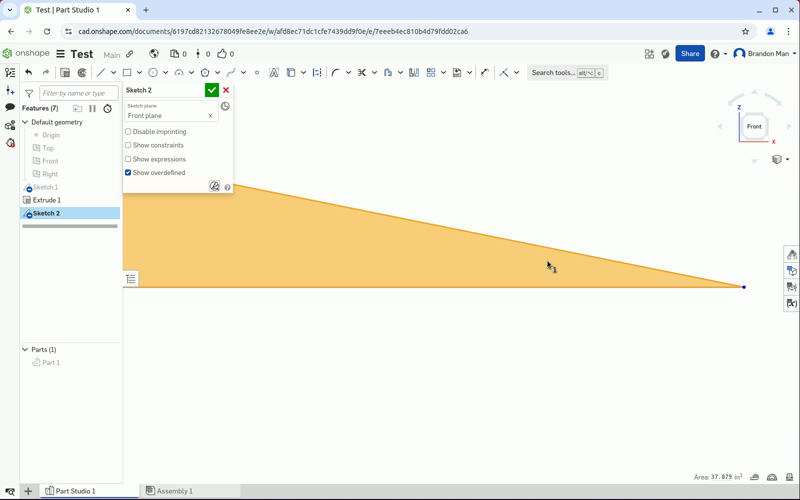
scroll(-6)
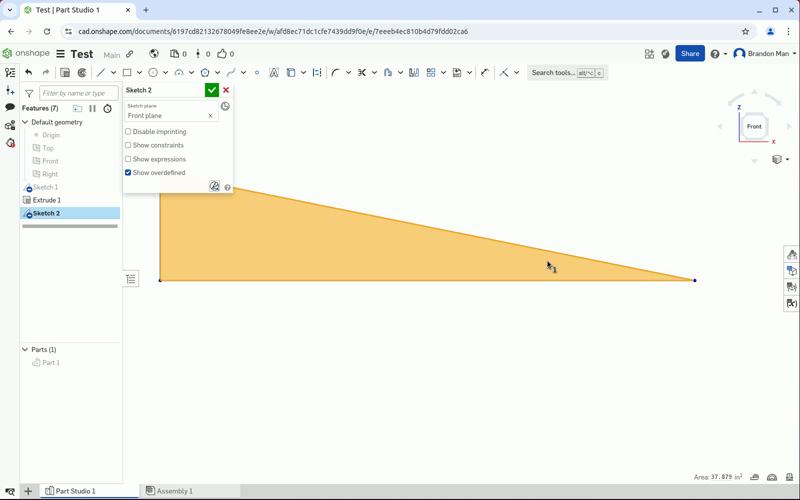
scroll(-6)
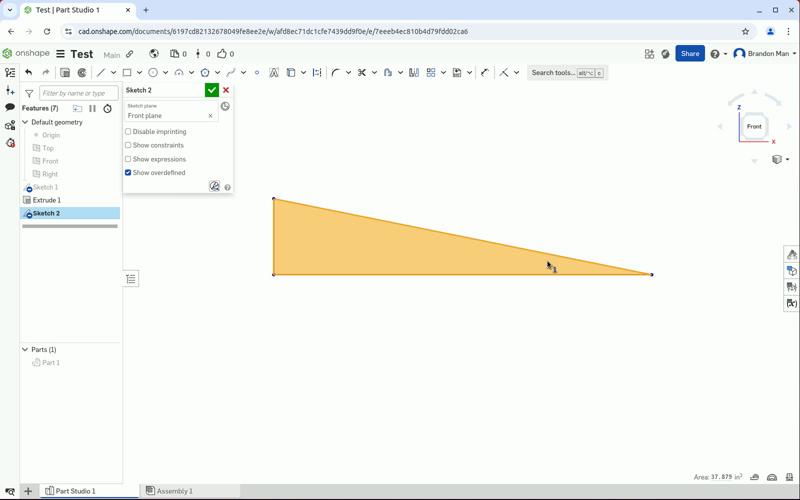
scroll(-6)
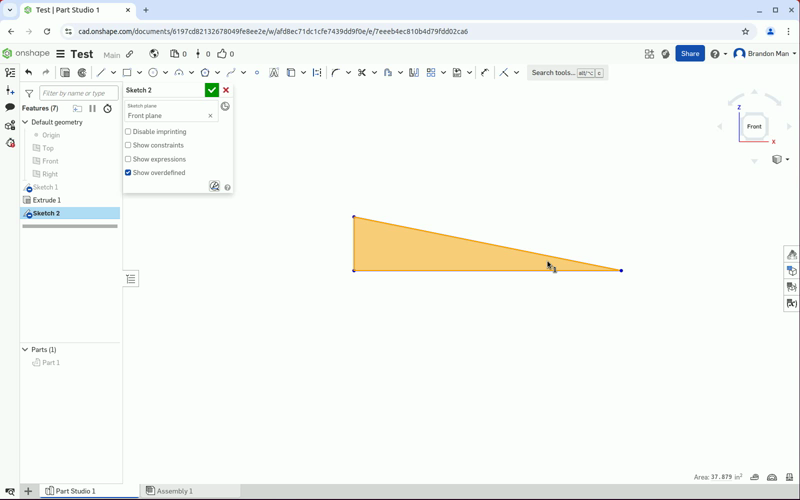
scroll(-6)
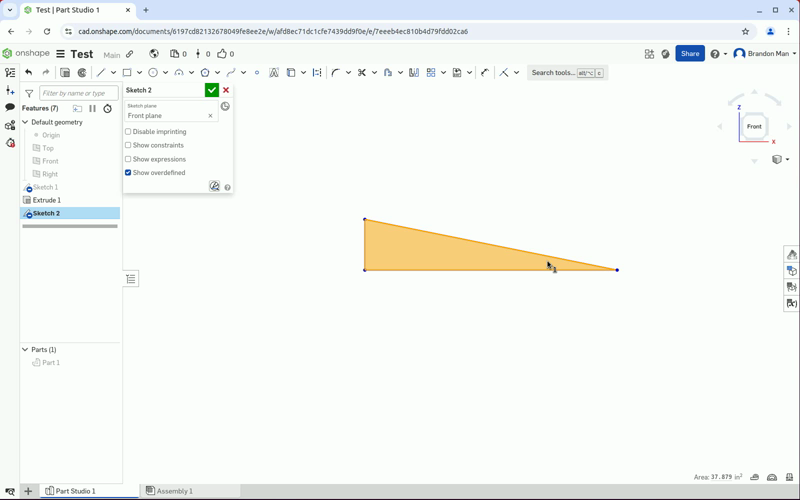
scroll(-6)
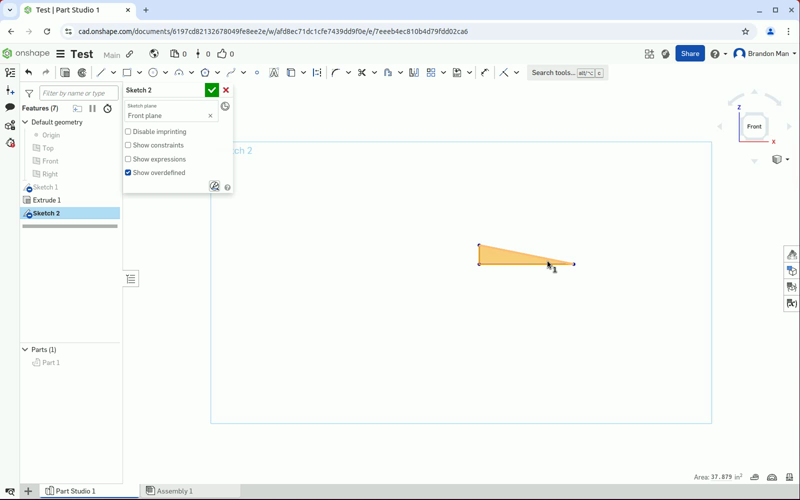
mouse_move(73, 352)
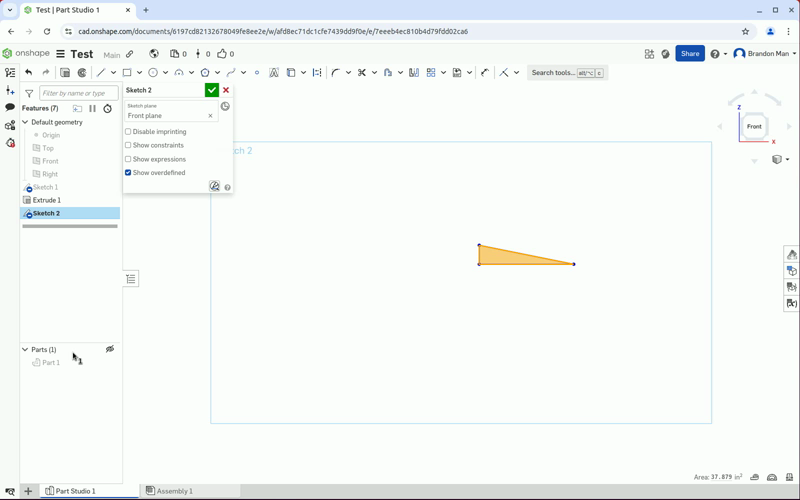
key(shift+y)
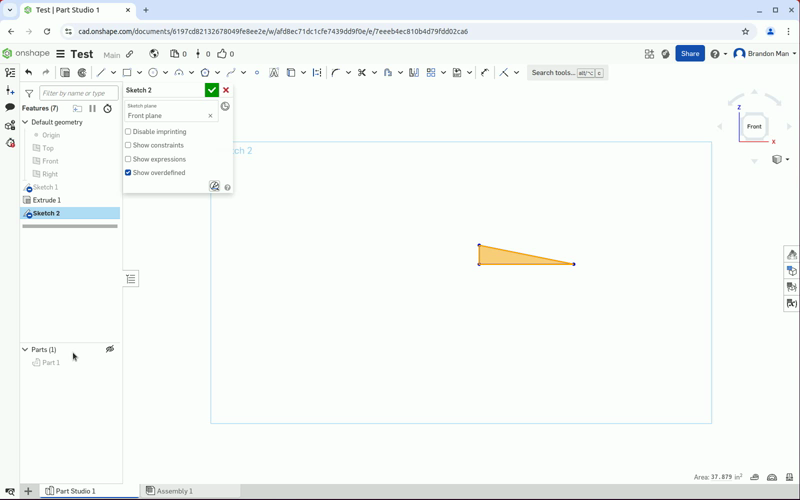
key(shift+e)
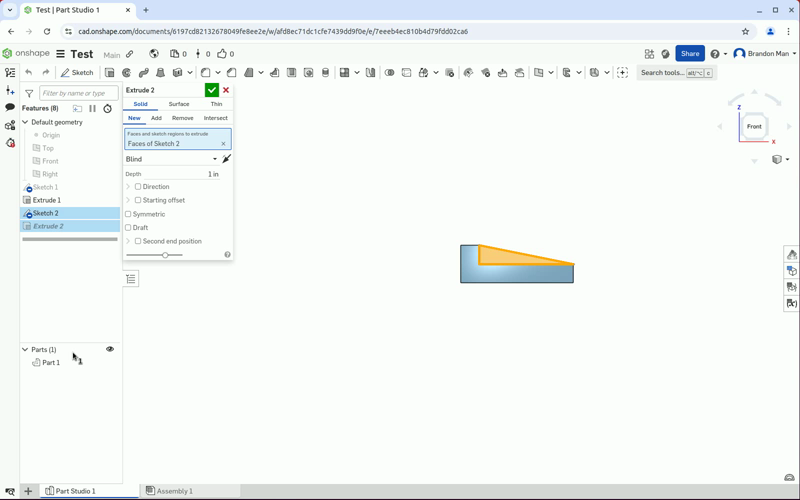
mouse_move(143, 106)
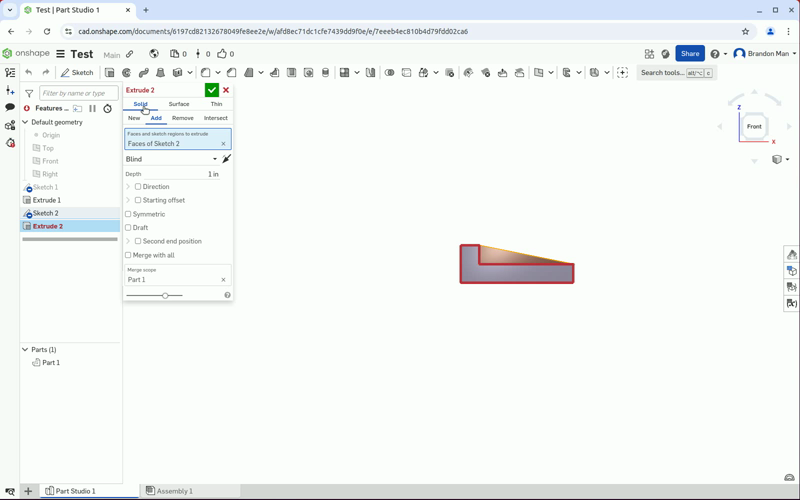
click(143, 106)
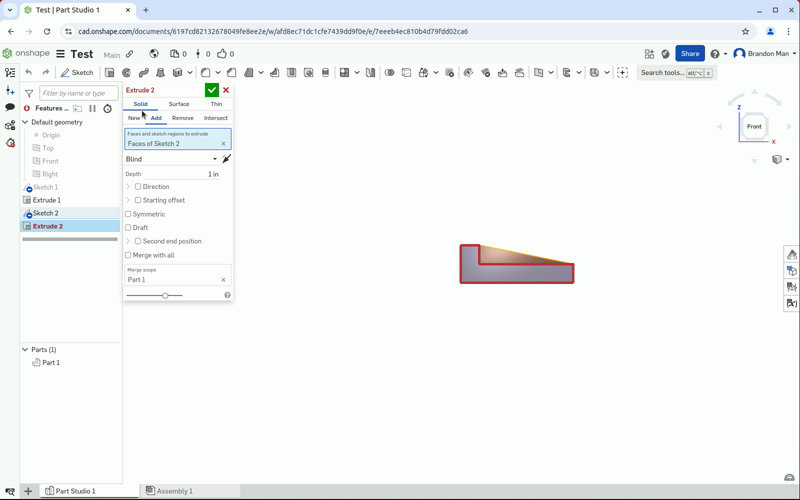
mouse_move(137, 120)
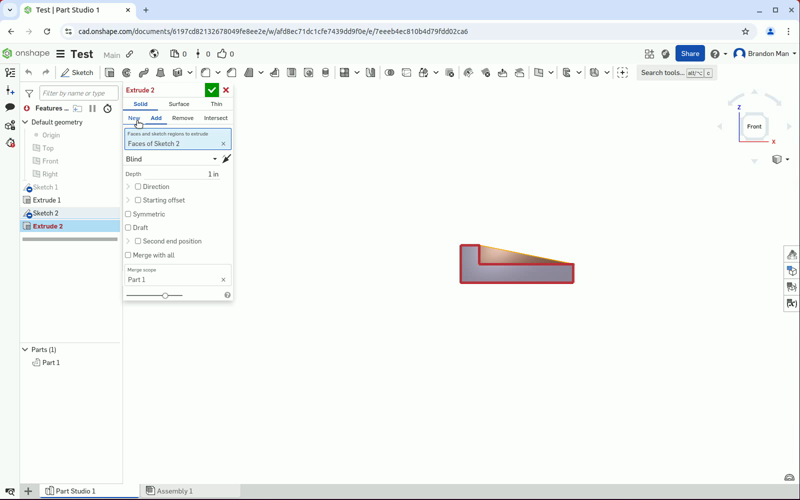
click(137, 120)
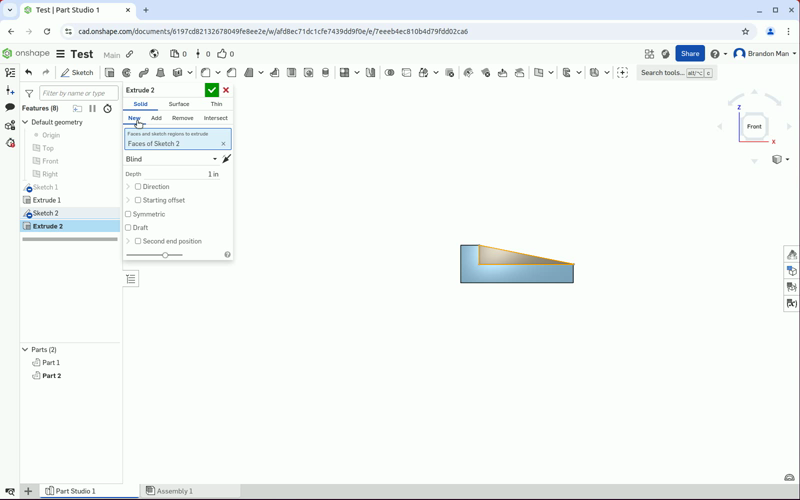
key(tab, 4)
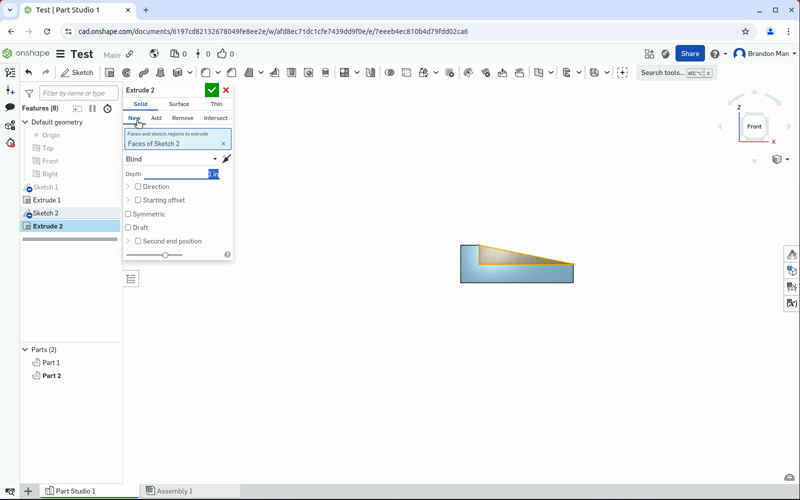
text(-11.554)
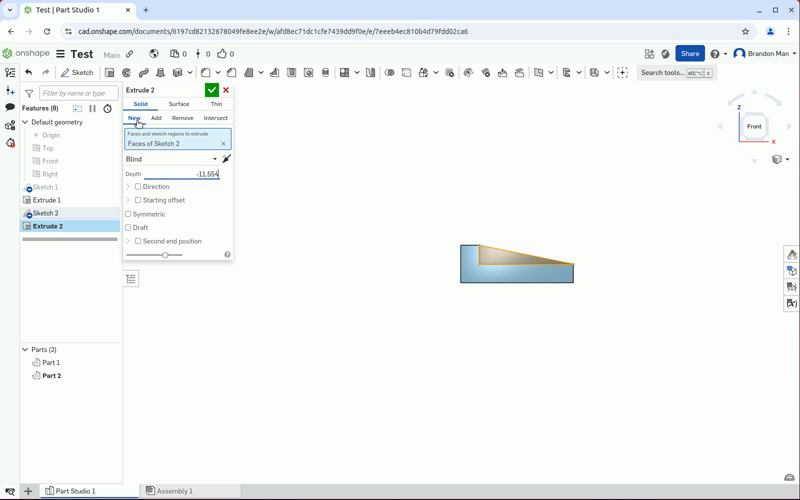
key(enter)
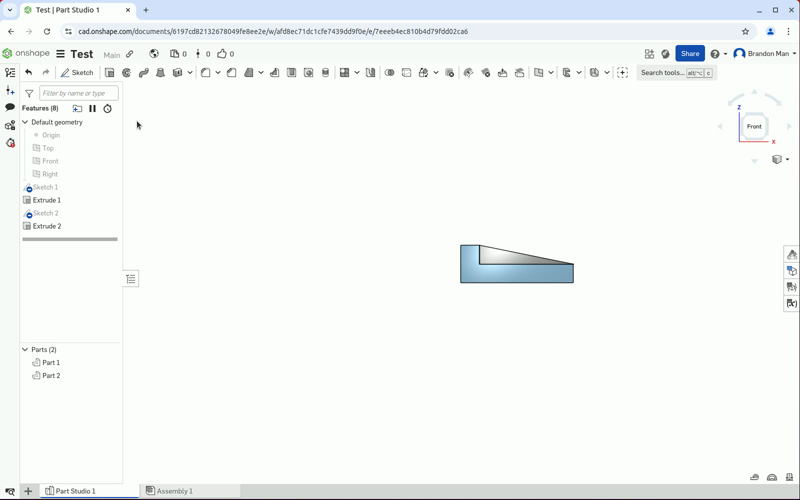
key(shift+h)
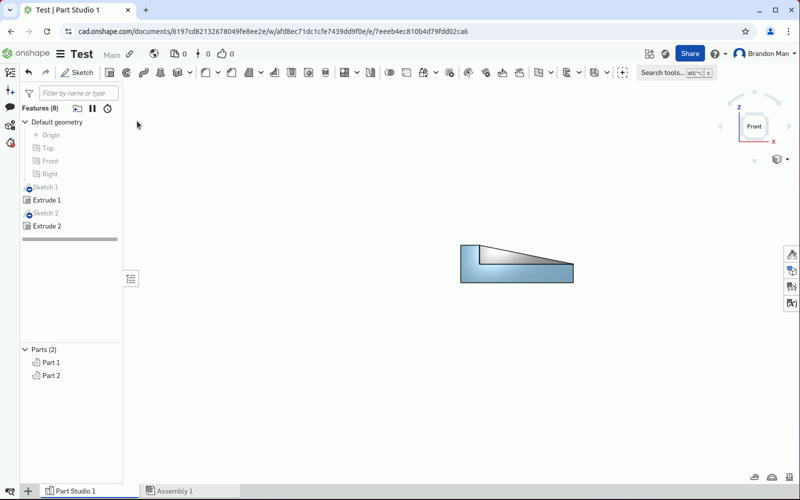
key(shift+h)
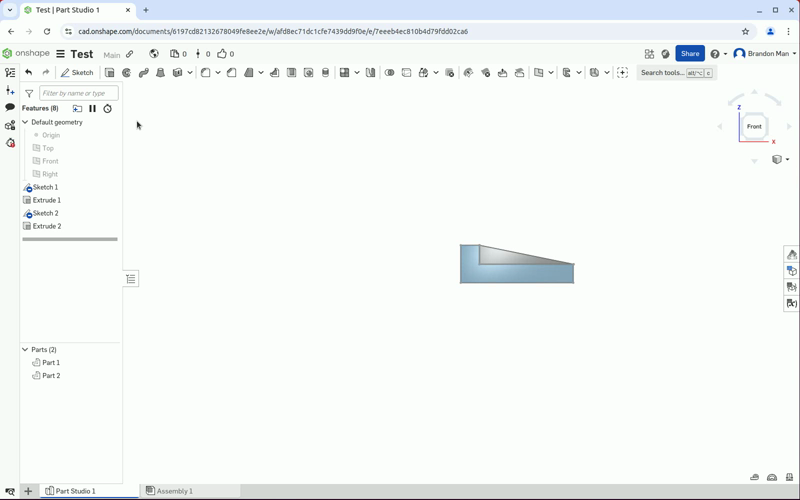
key(shift+7)
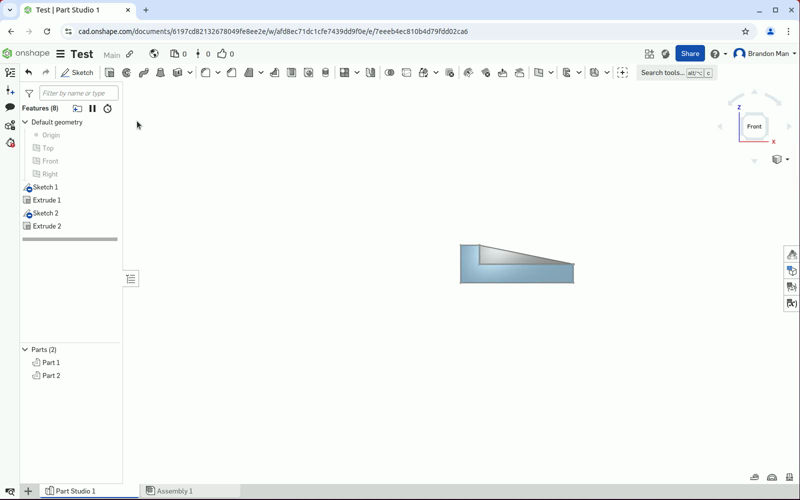
key(left, 2)
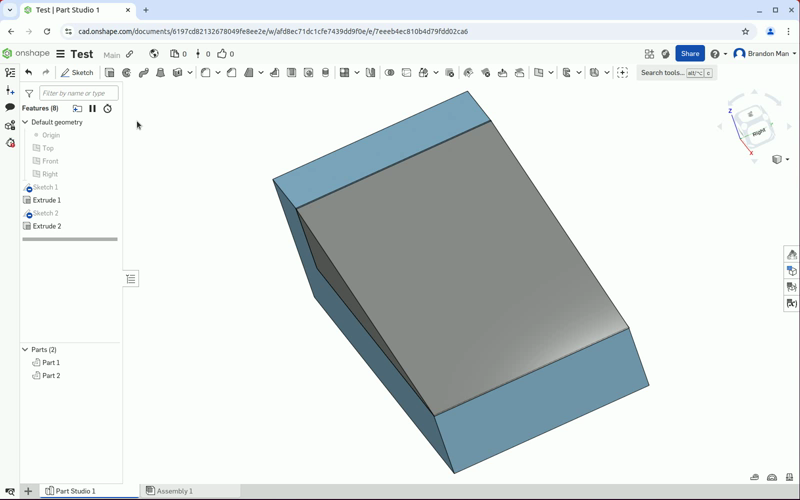
key(down, 2)
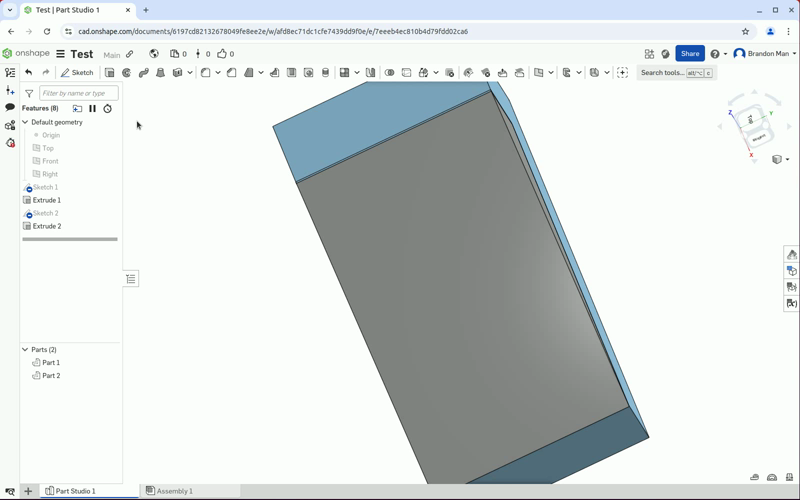
key(up, 2)
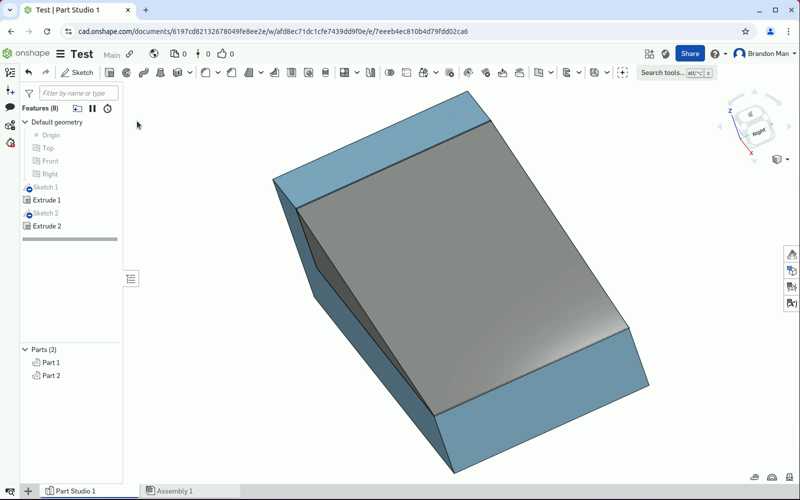
key(right, 2)
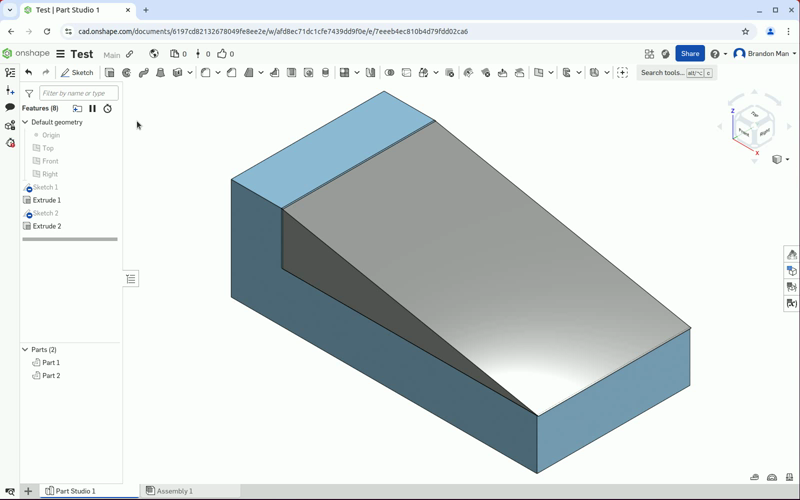
mouse_move(73, 189)
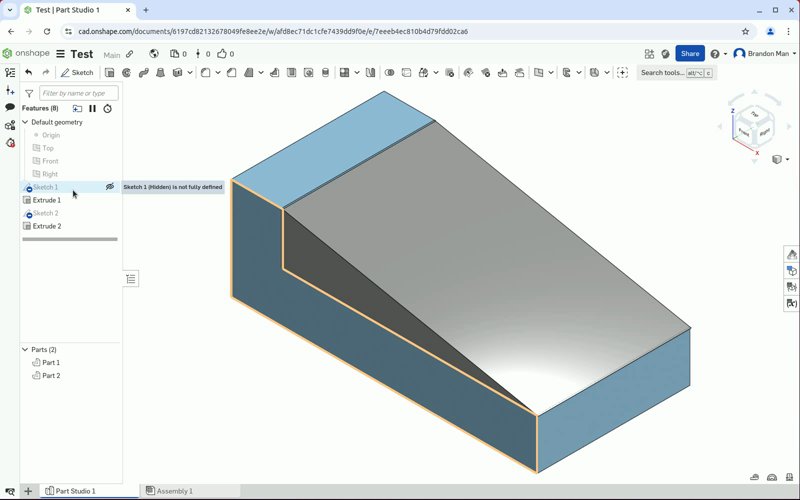
click(73, 189)